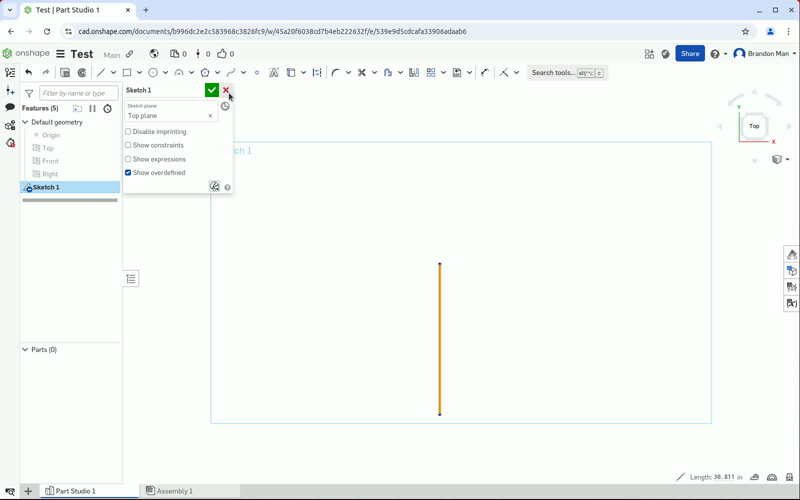
key(shift+h)
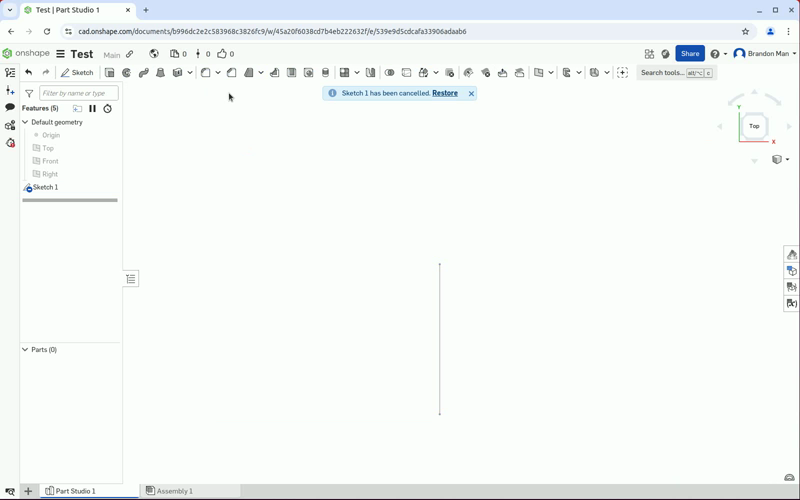
key(shift+s)
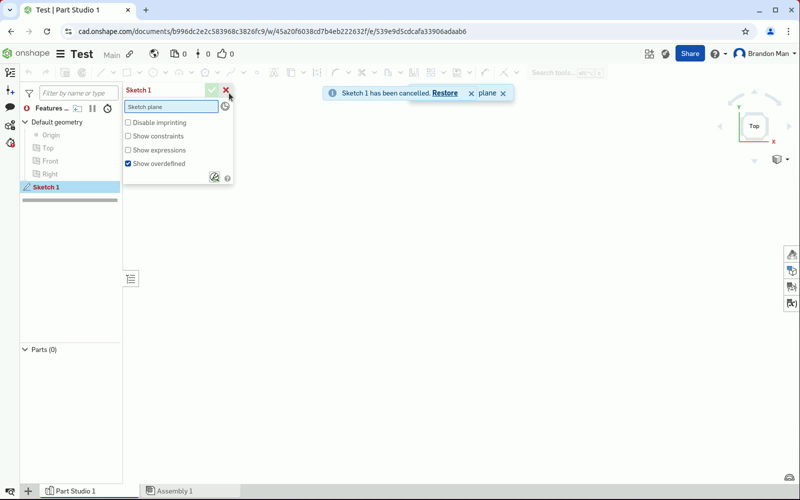
mouse_move(73, 150)
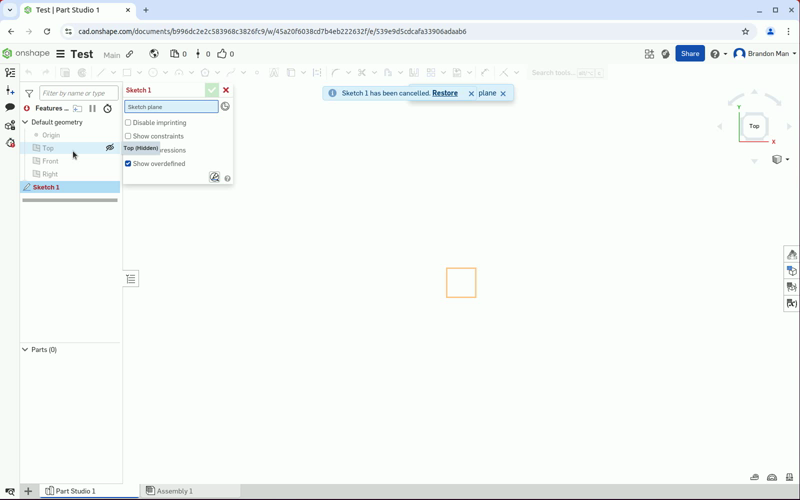
click(73, 150)
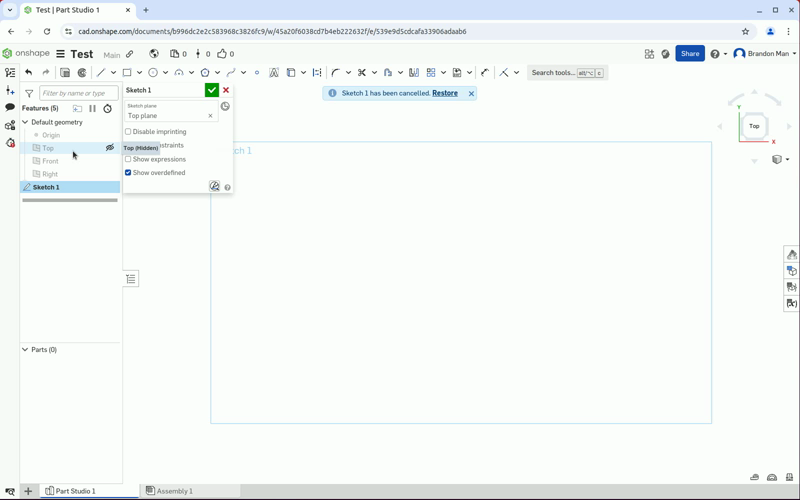
mouse_move(73, 352)
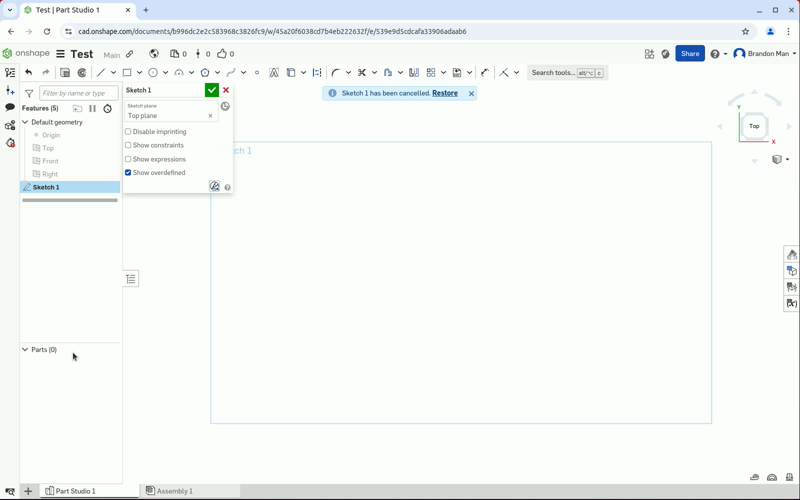
key(y)
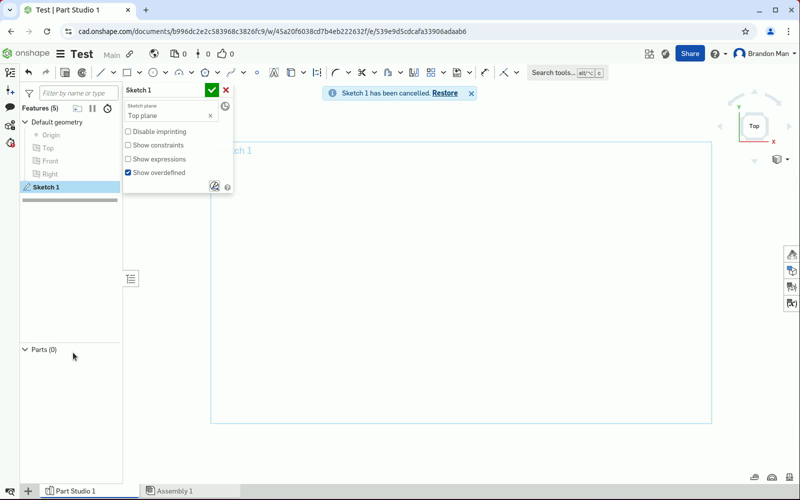
key(c)
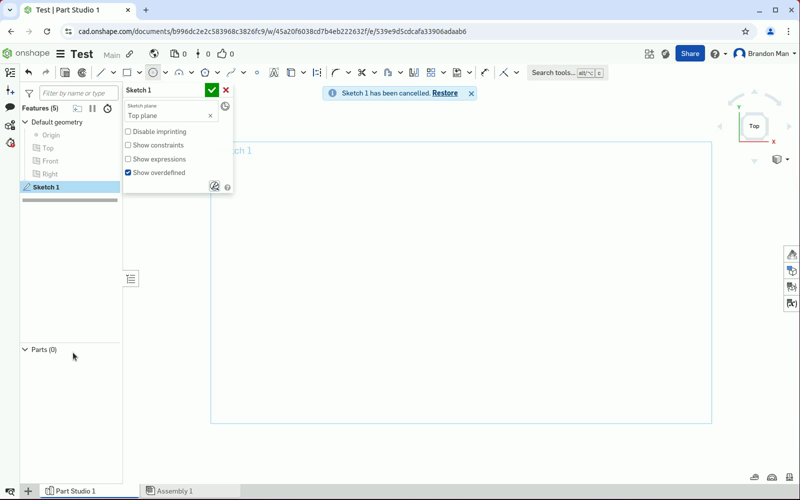
key_down(shift)
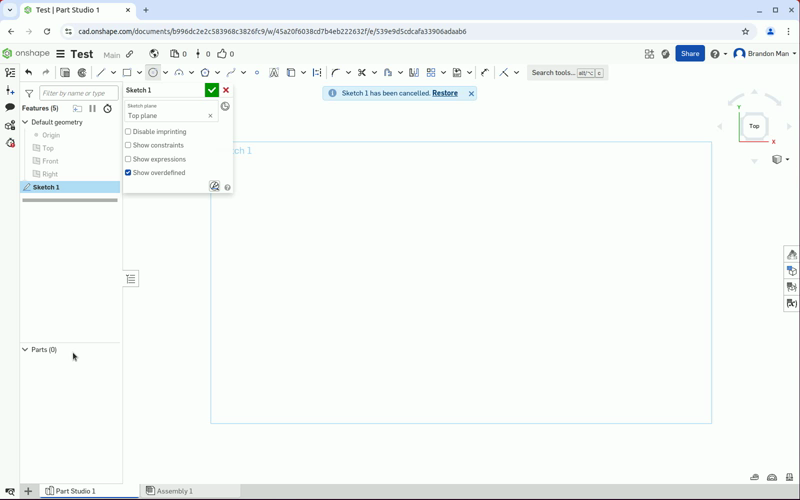
mouse_move(461, 282)
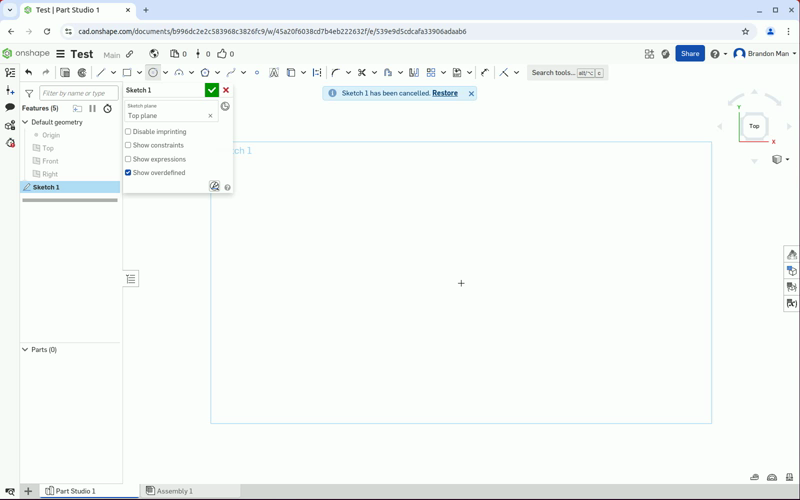
click(461, 282)
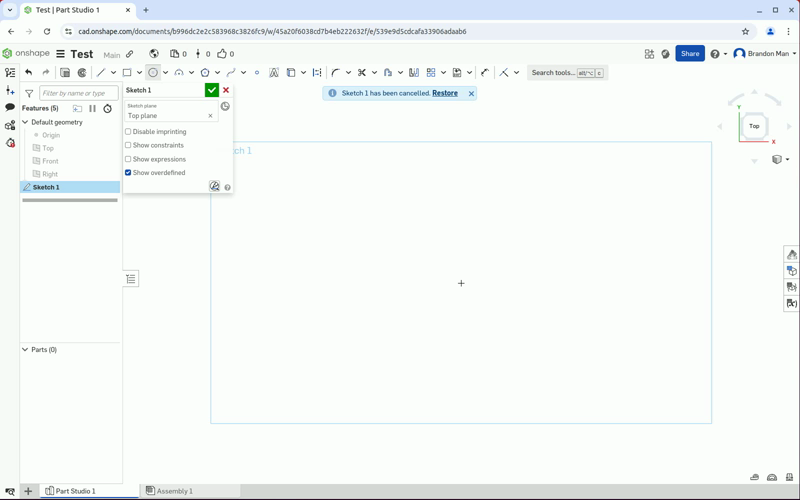
key_up(shift)
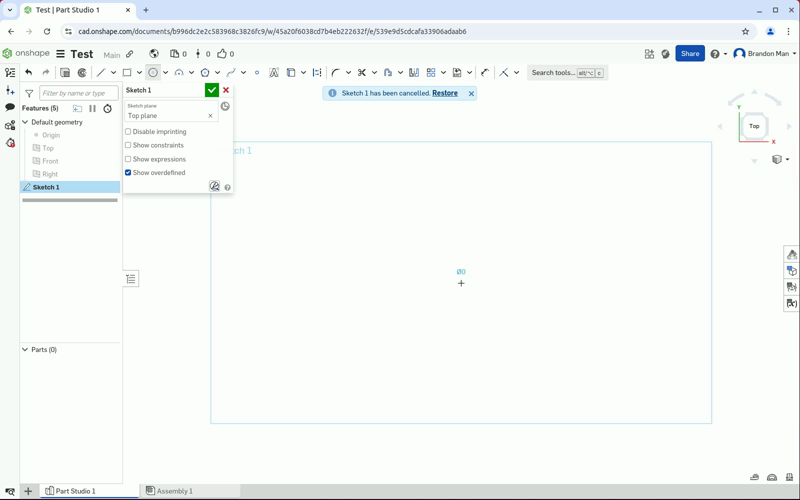
mouse_move(520, 282)
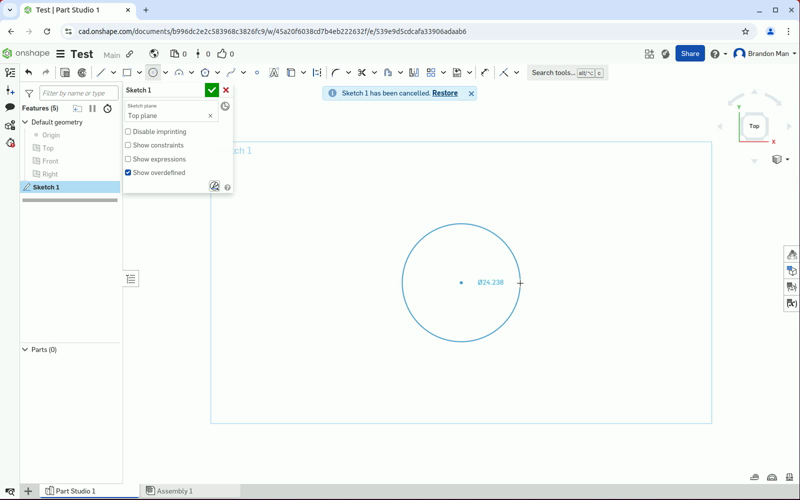
click(520, 282)
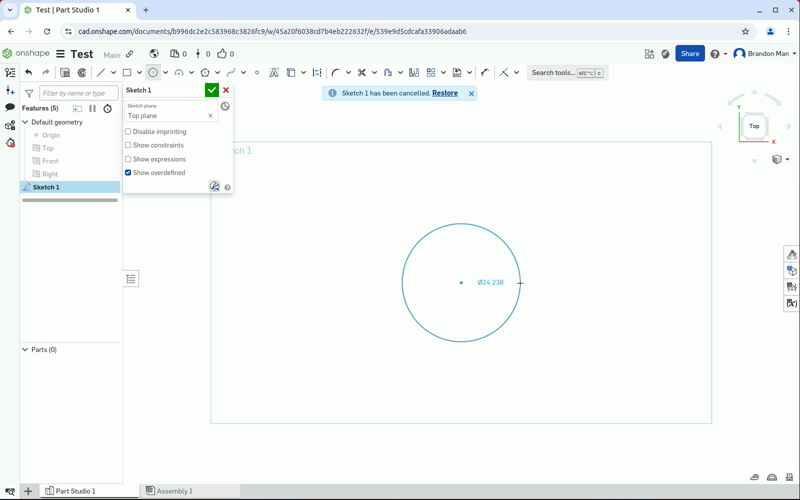
key(esc)
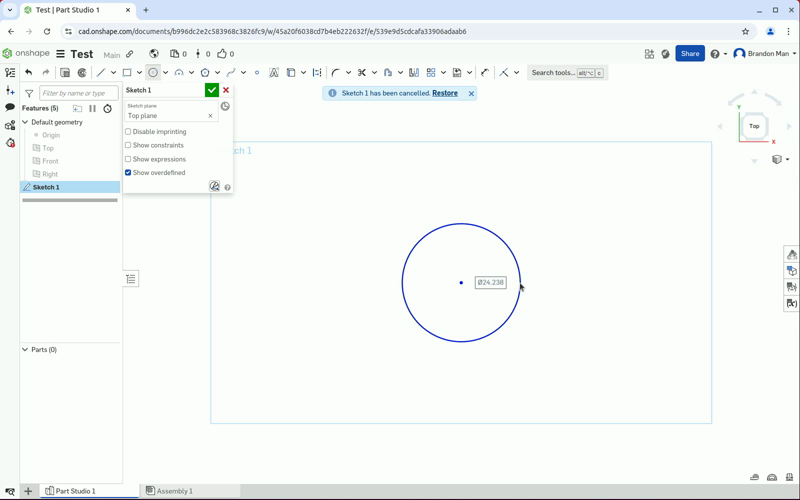
key(c)
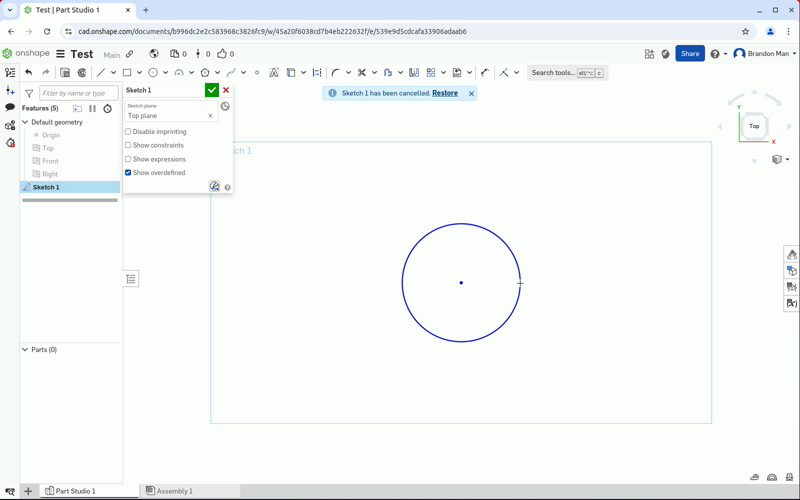
key_down(shift)
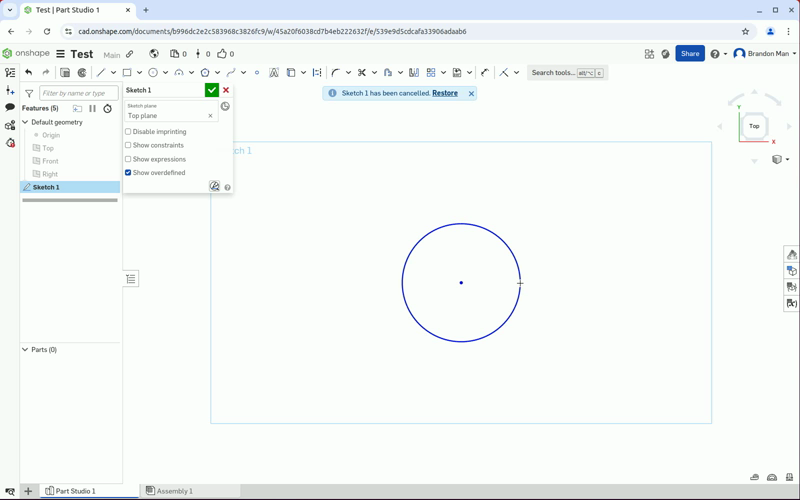
mouse_move(461, 282)
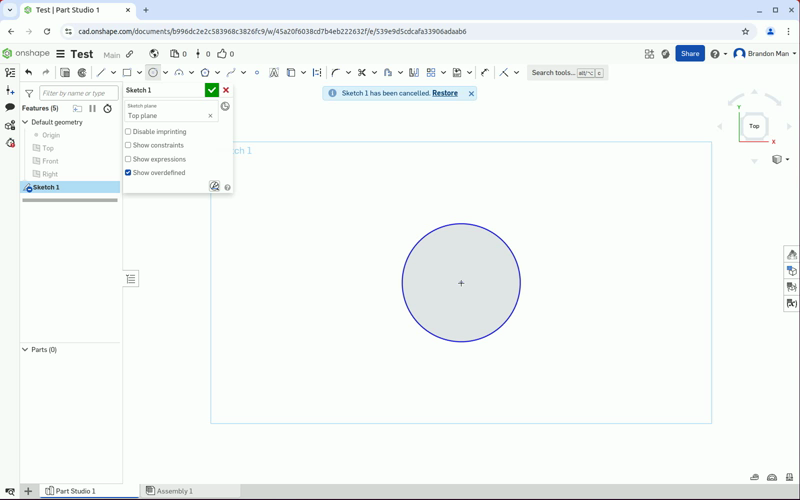
click(461, 282)
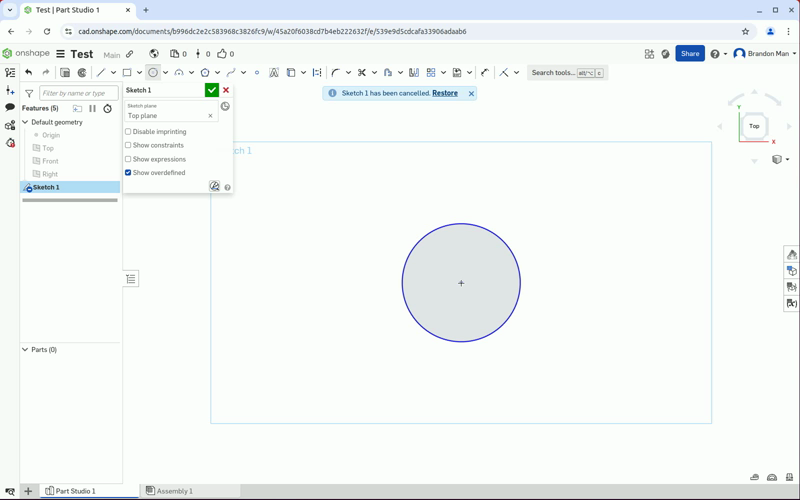
key_up(shift)
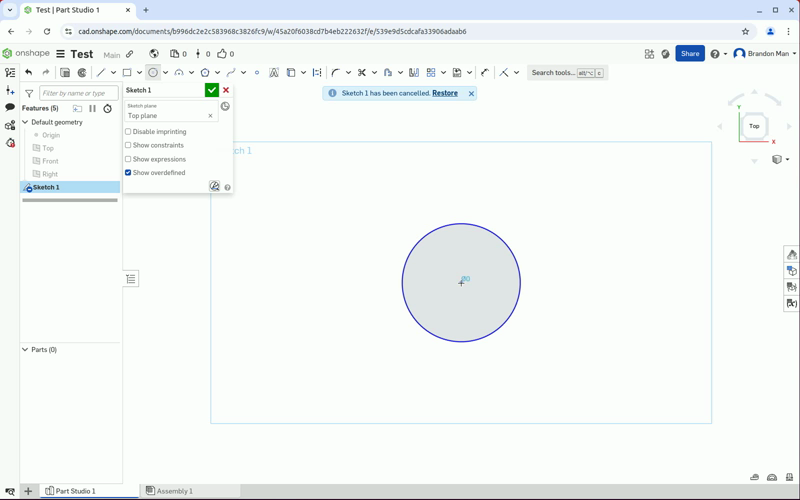
mouse_move(502, 282)
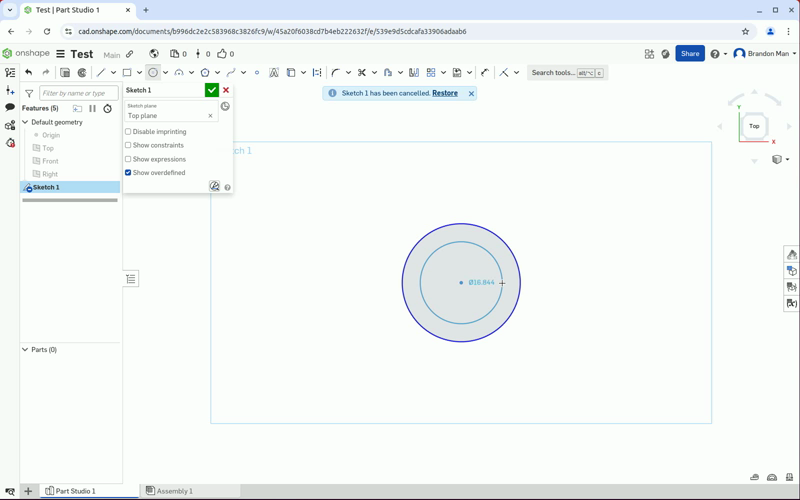
click(502, 282)
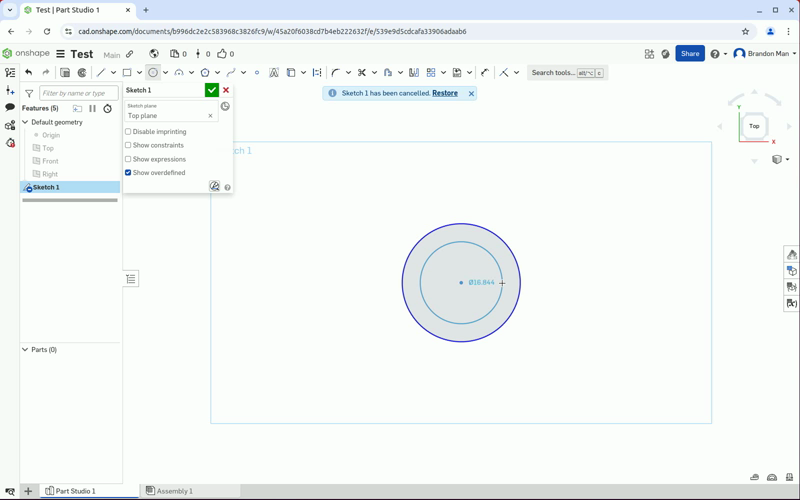
key(esc)
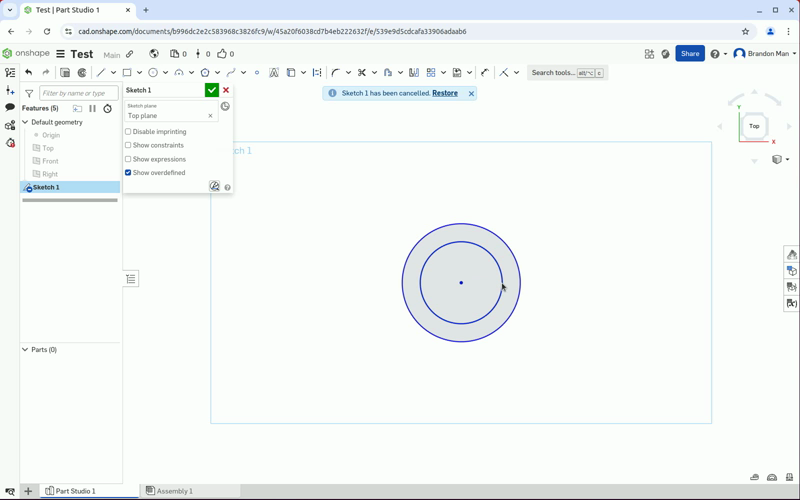
mouse_move(426, 322)
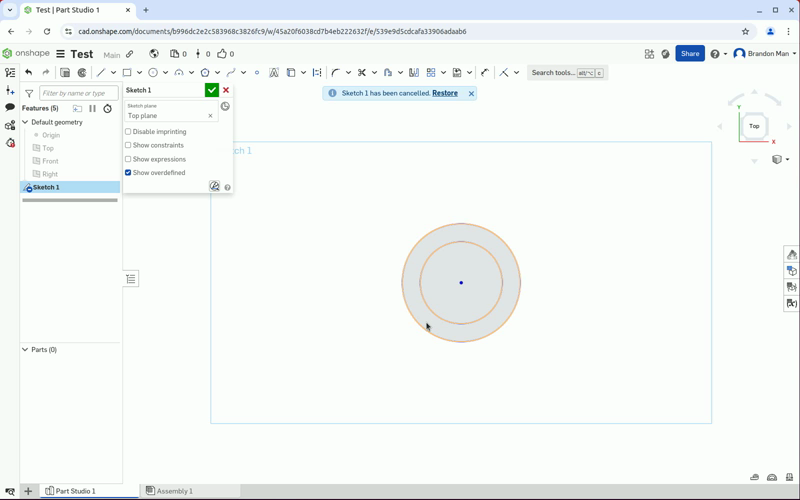
click(426, 322)
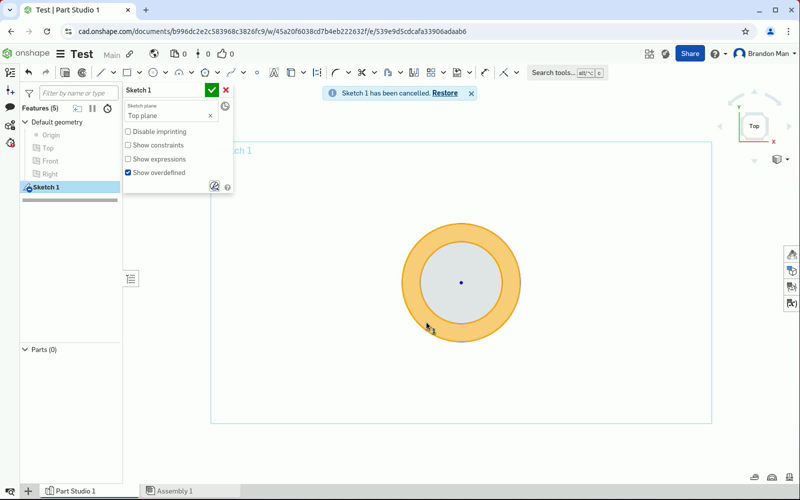
mouse_move(73, 352)
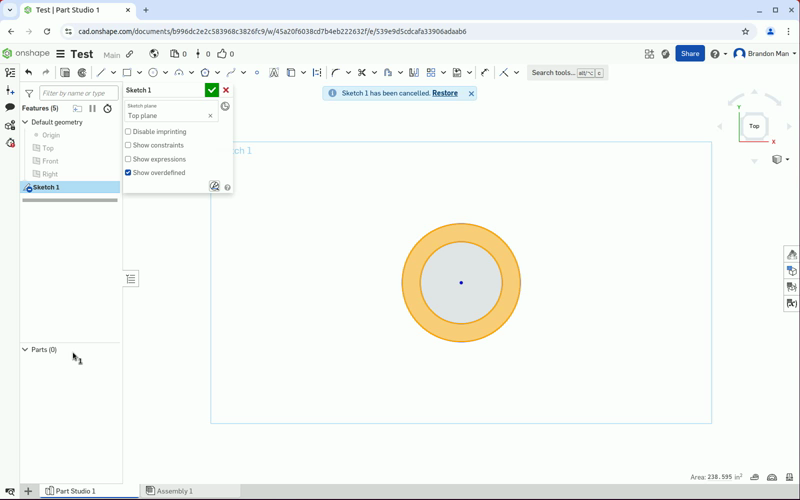
key(shift+y)
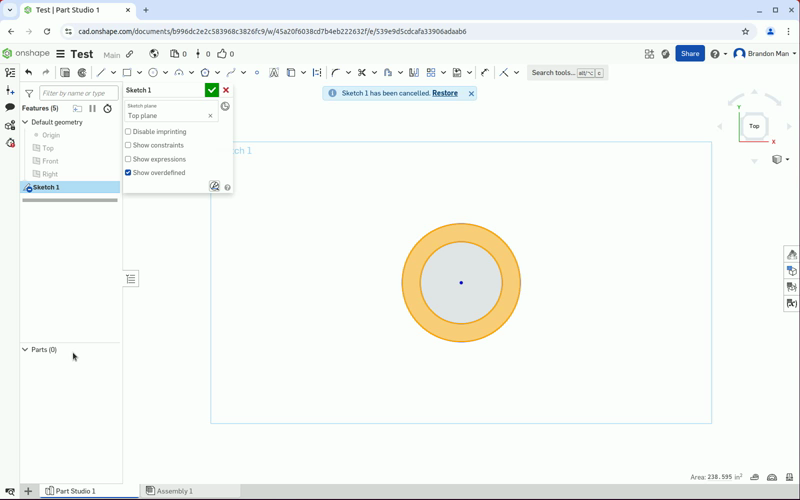
key(shift+e)
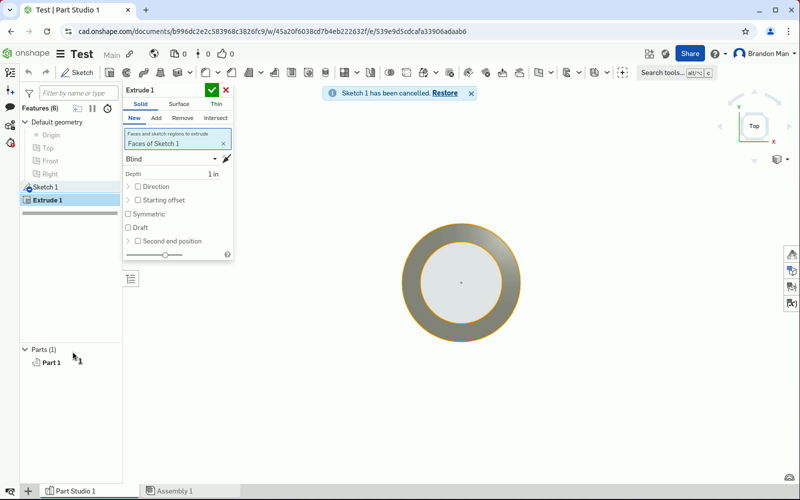
mouse_move(143, 106)
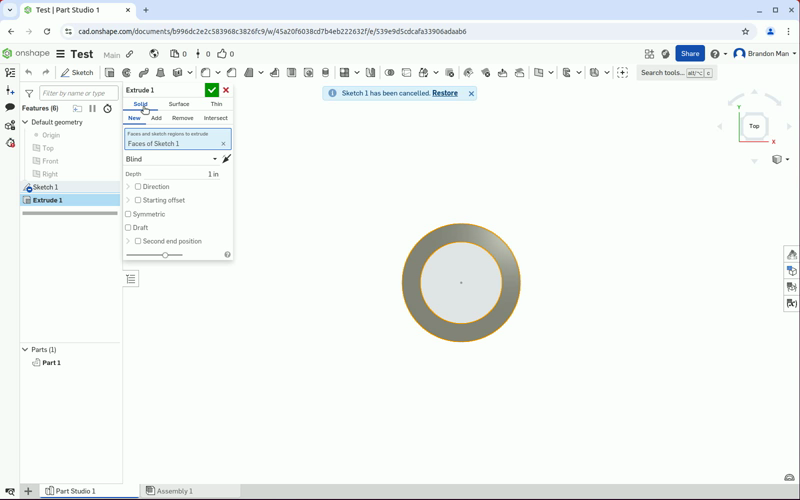
click(143, 106)
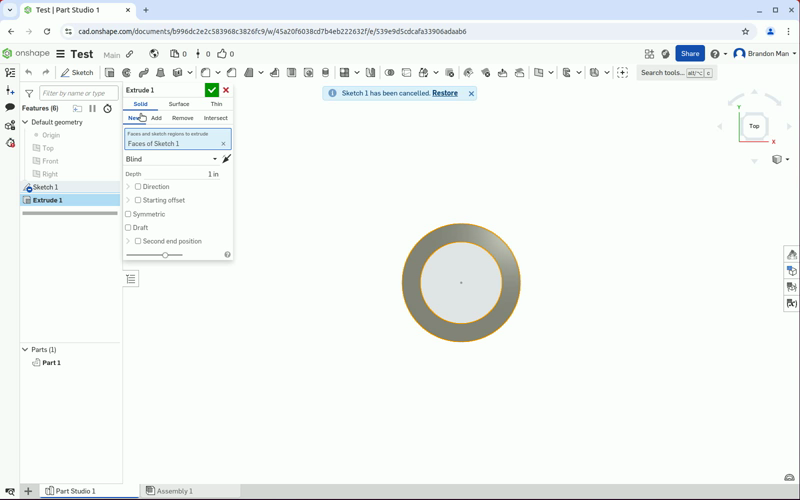
mouse_move(137, 120)
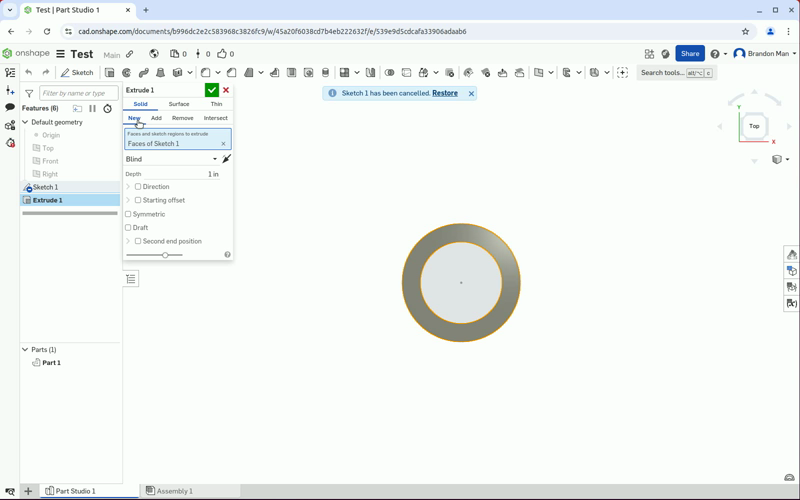
click(137, 120)
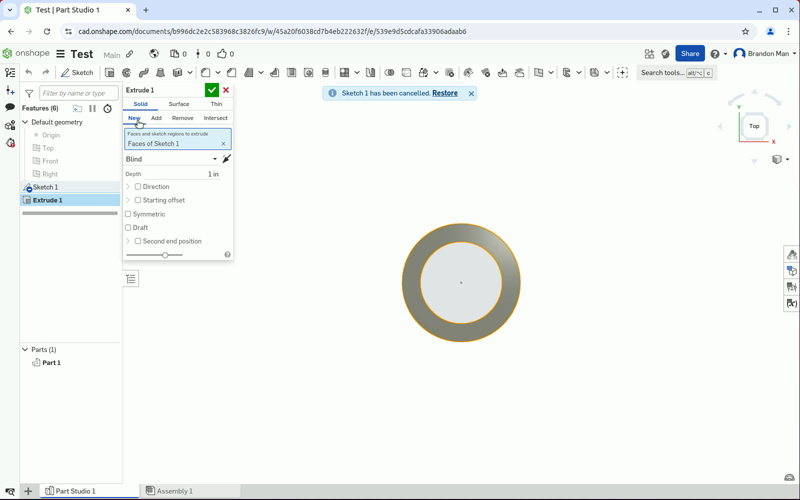
key(tab, 4)
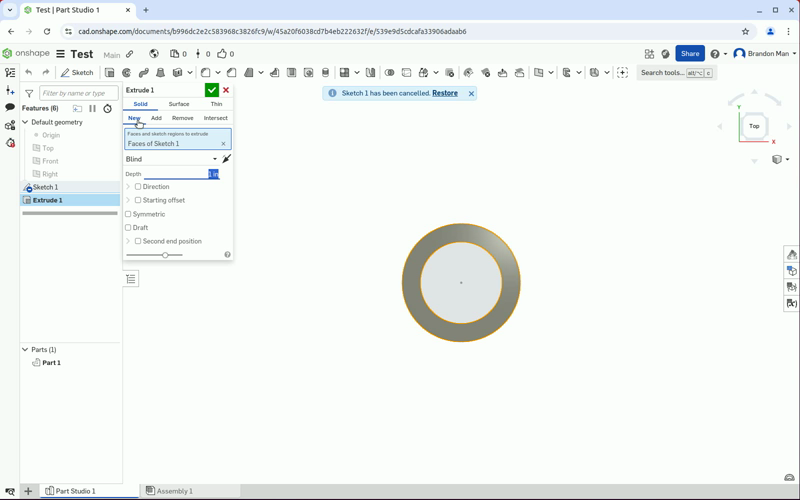
text(-4.092)
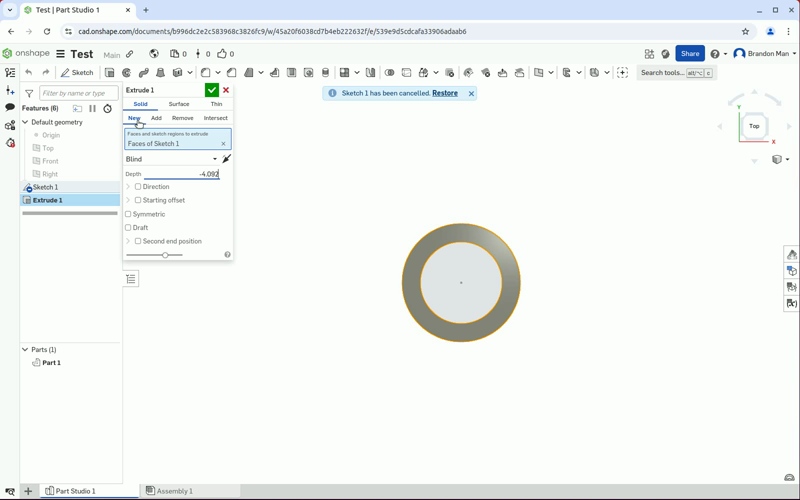
key(enter)
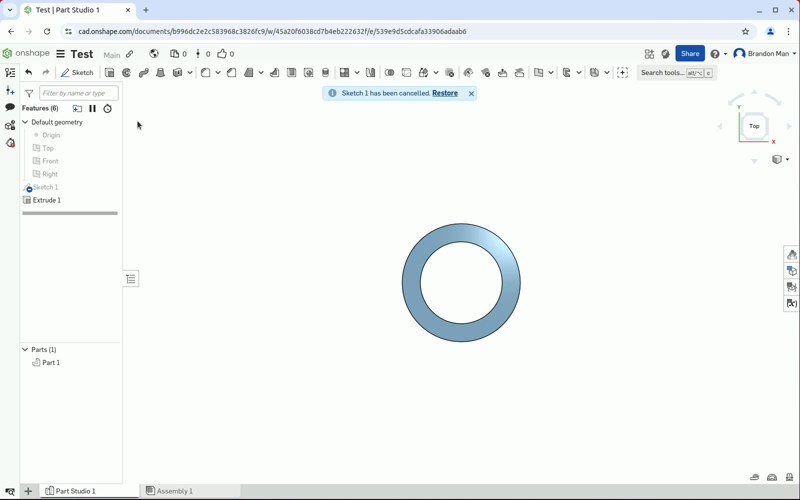
key(shift+h)
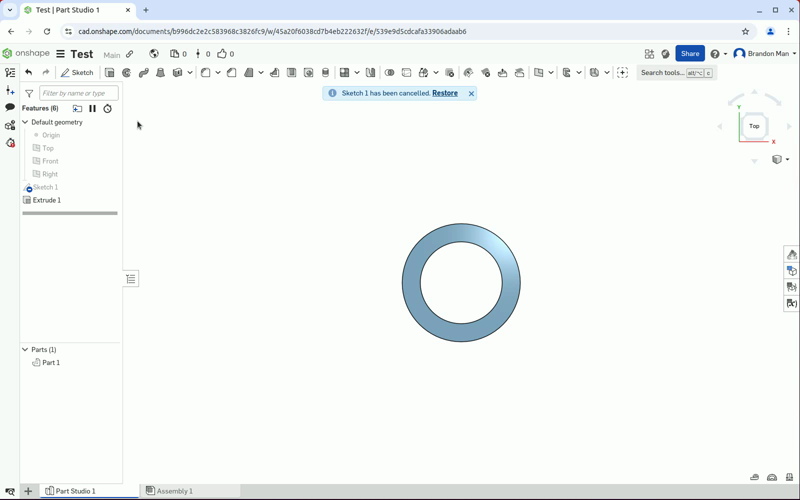
key(shift+h)
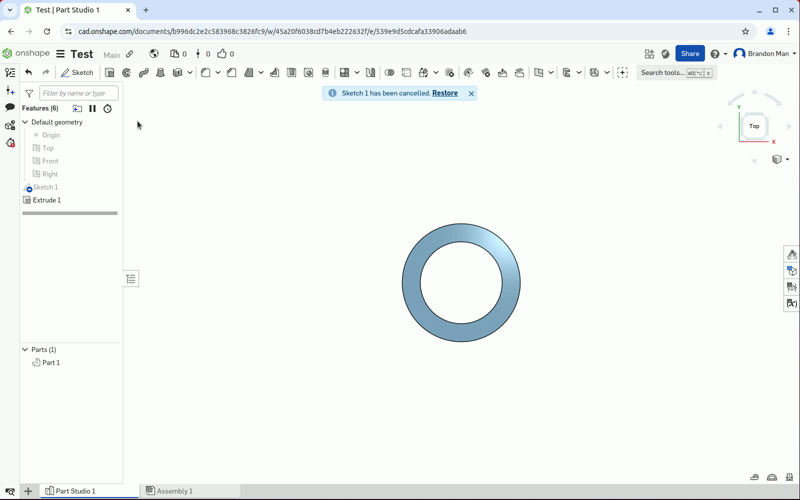
mouse_move(73, 189)
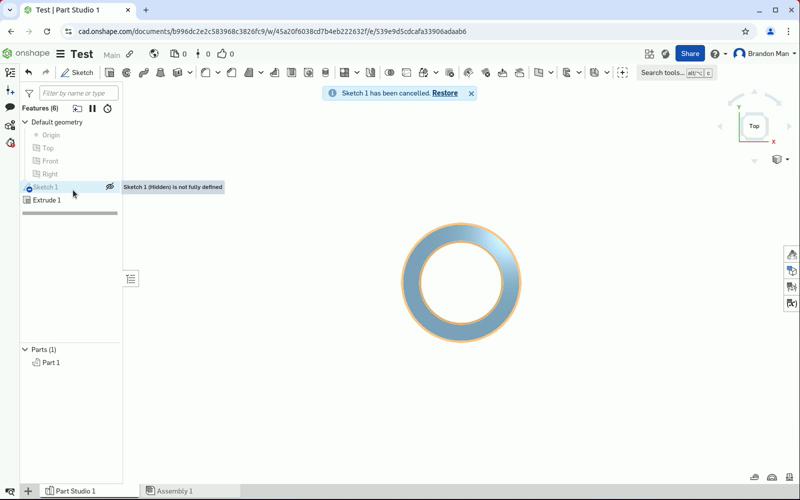
click(73, 189)
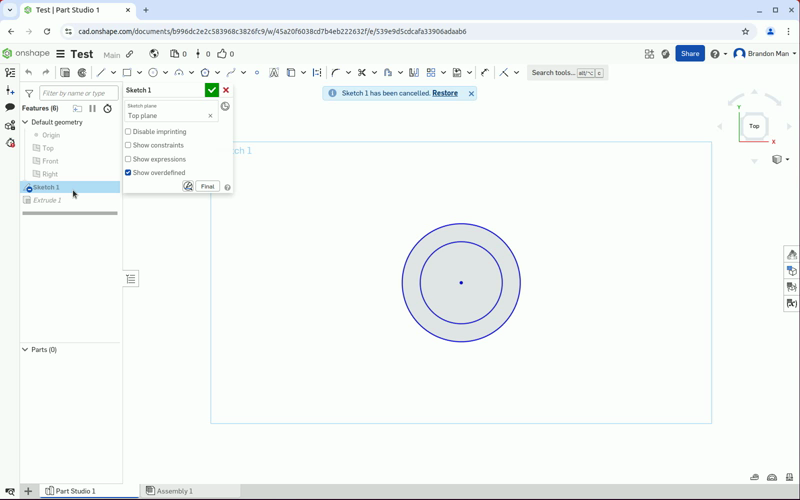
mouse_move(229, 92)
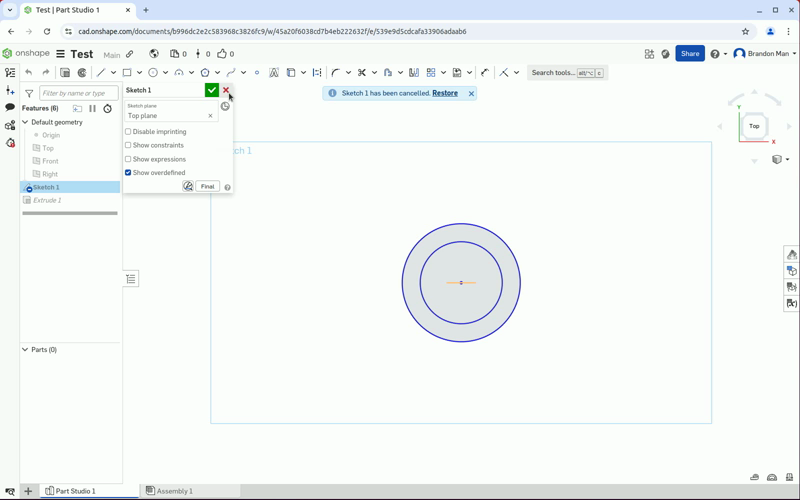
click(229, 92)
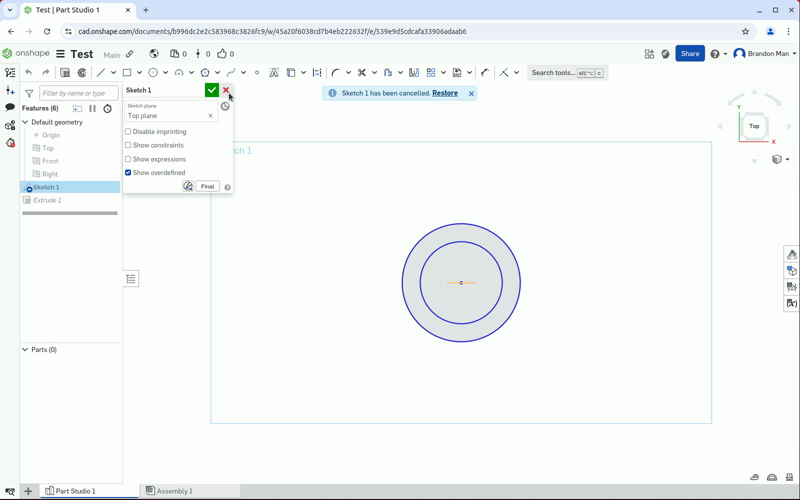
key(shift+s)
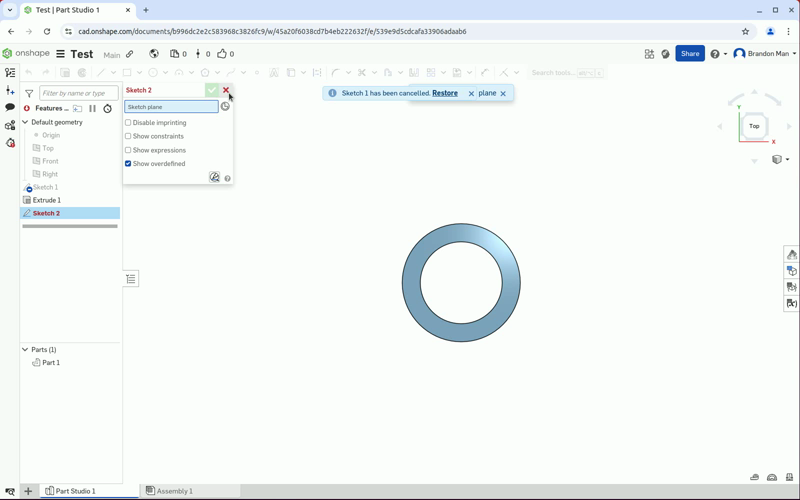
mouse_move(73, 150)
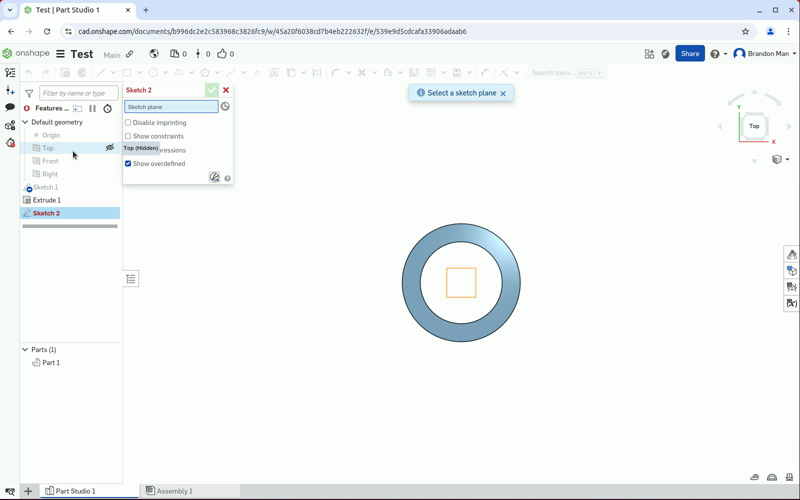
click(73, 150)
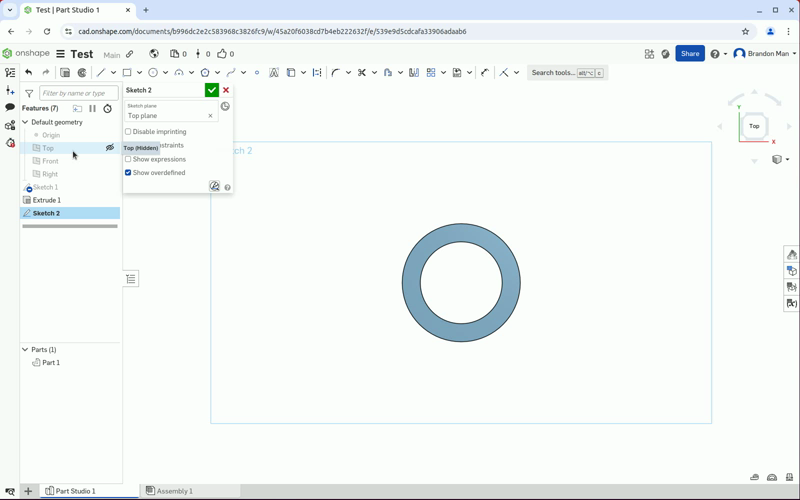
mouse_move(73, 352)
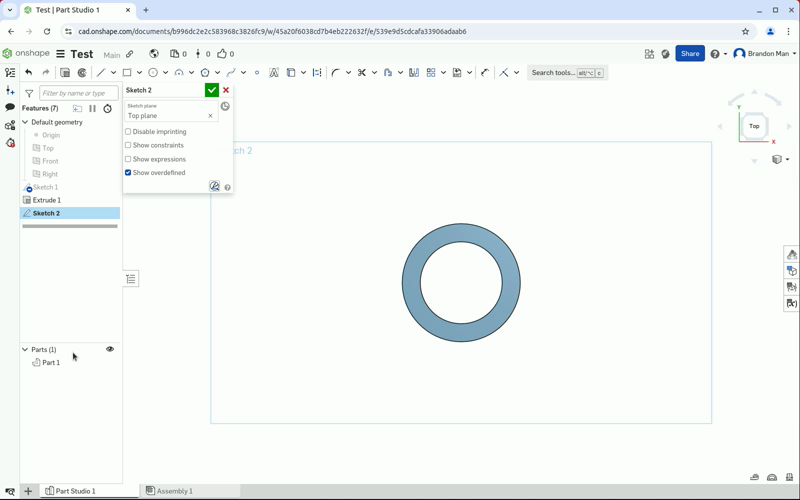
key(y)
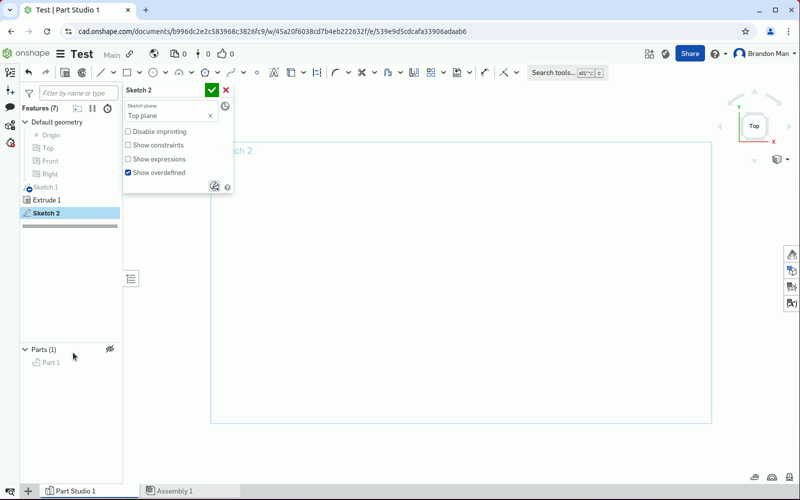
key(c)
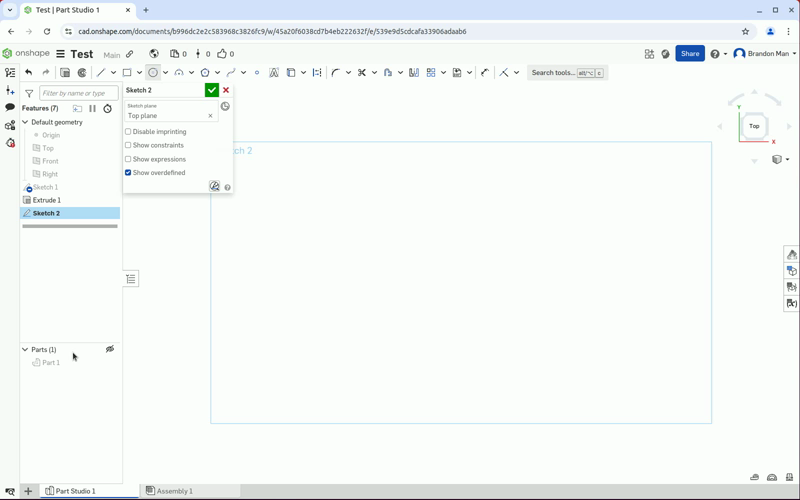
key_down(shift)
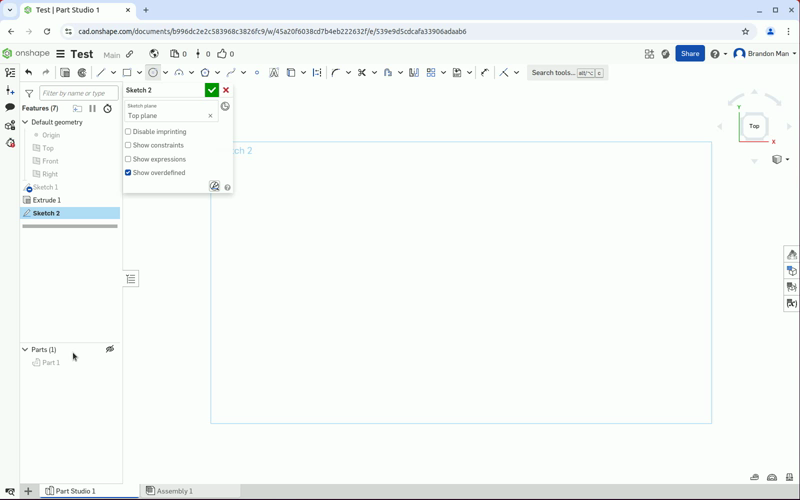
mouse_move(461, 282)
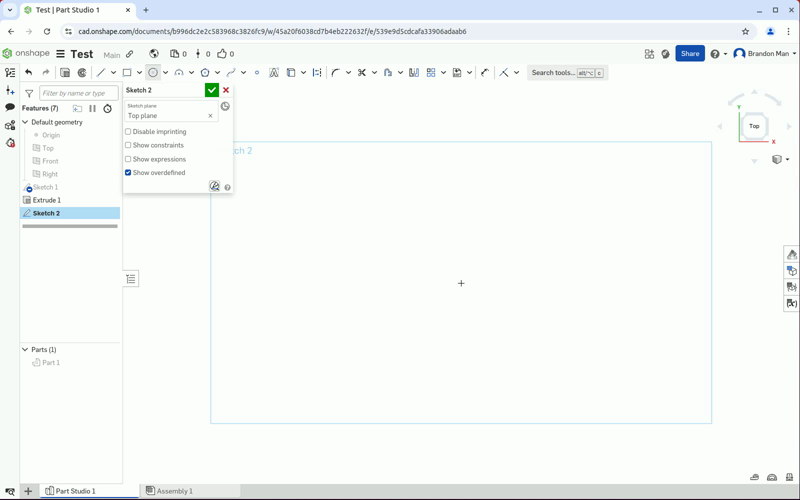
click(461, 282)
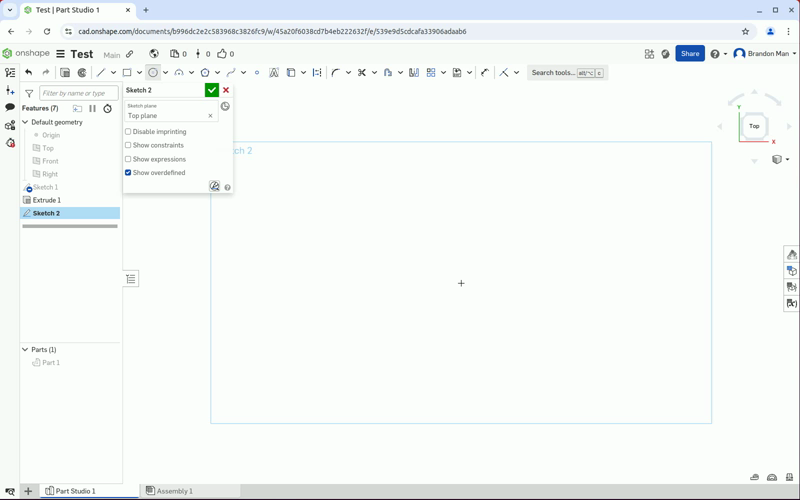
key_up(shift)
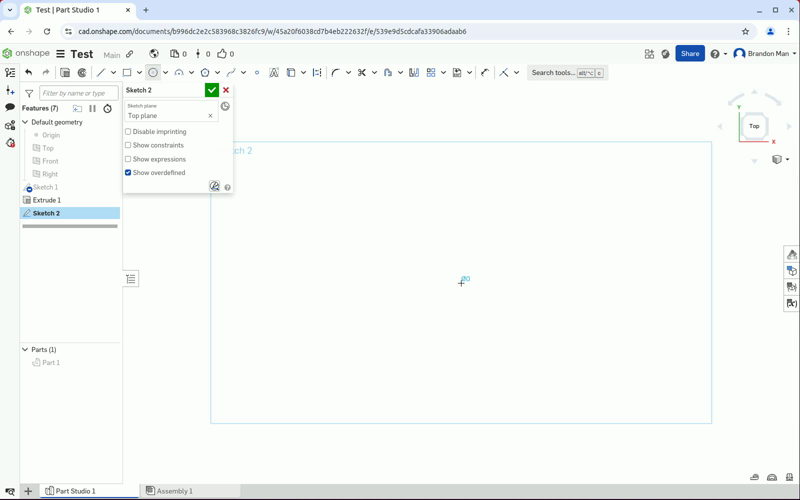
mouse_move(572, 282)
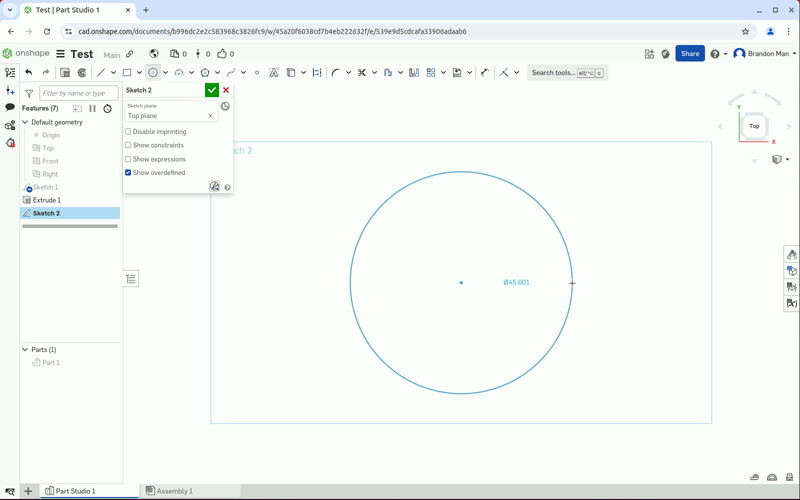
click(572, 282)
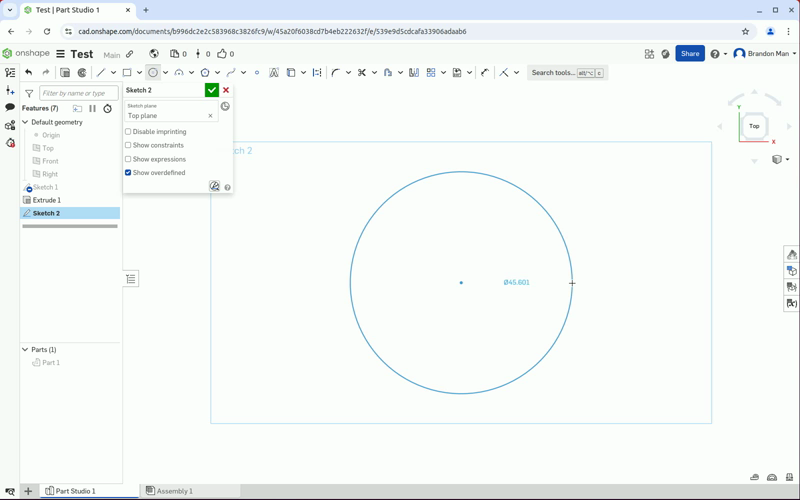
key(esc)
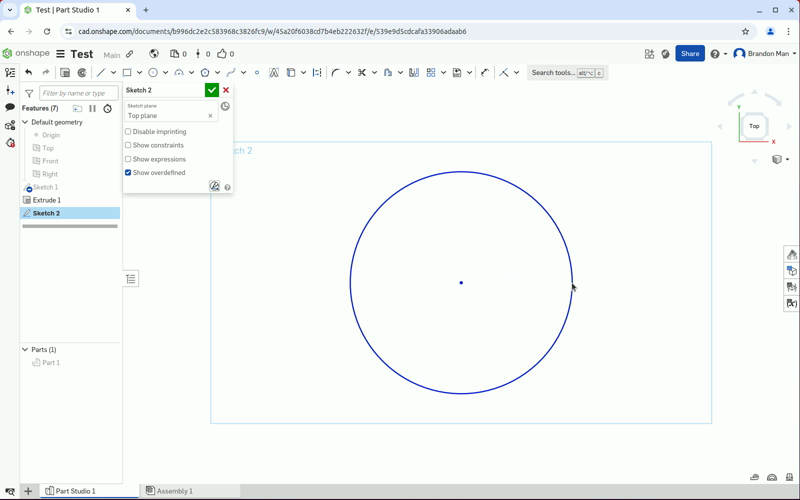
key(c)
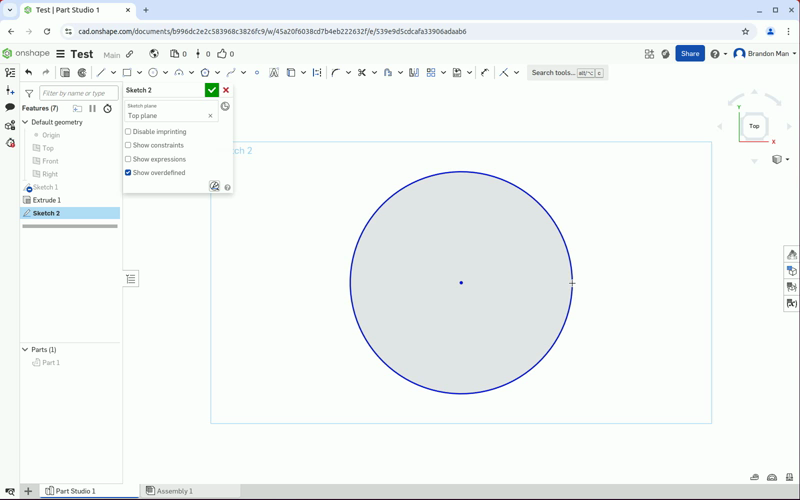
key_down(shift)
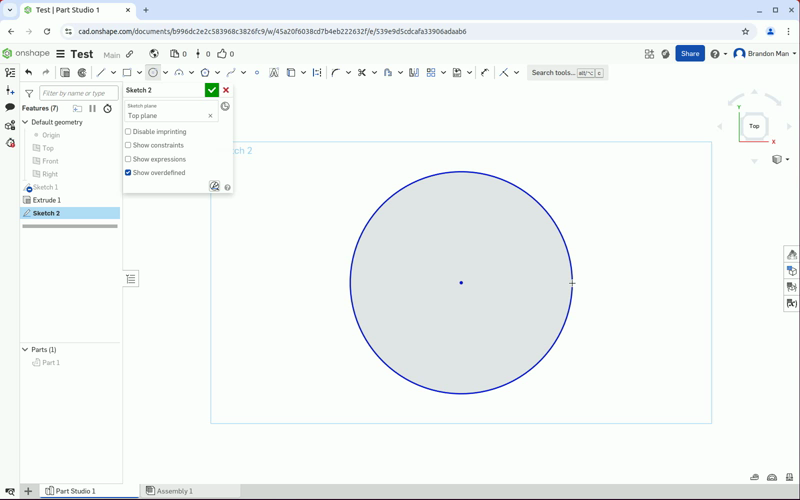
mouse_move(461, 282)
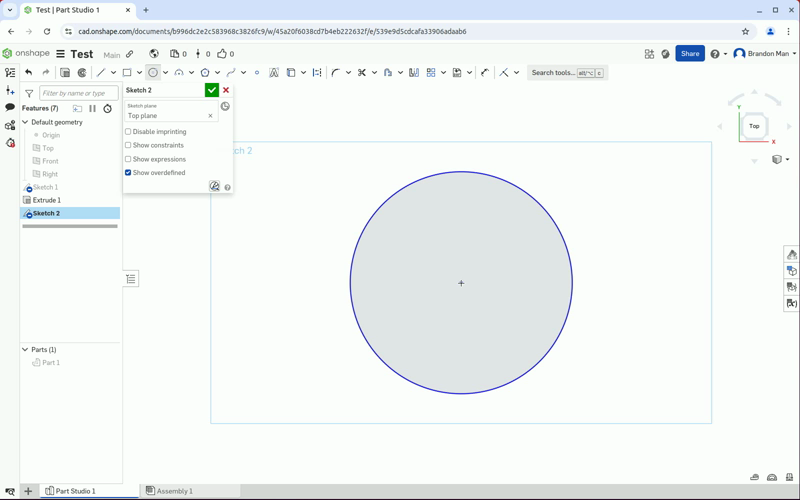
click(461, 282)
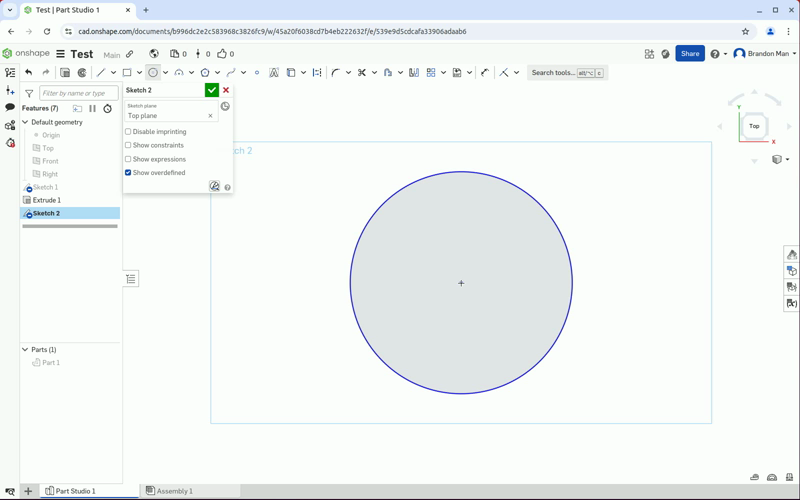
key_up(shift)
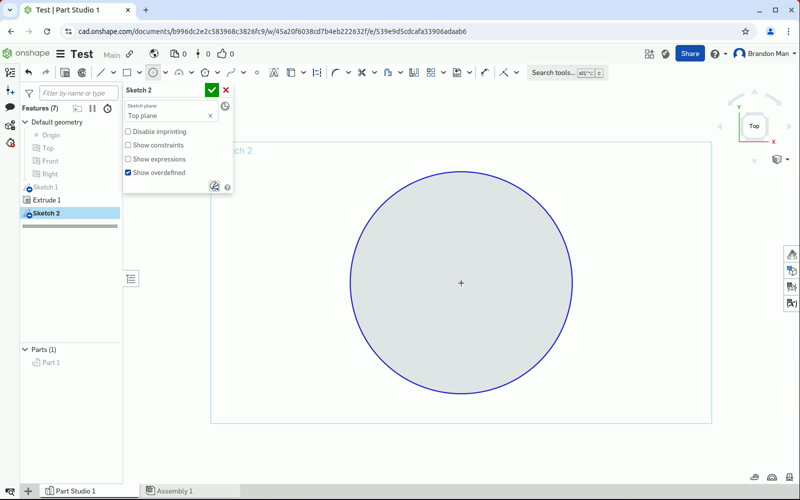
mouse_move(520, 282)
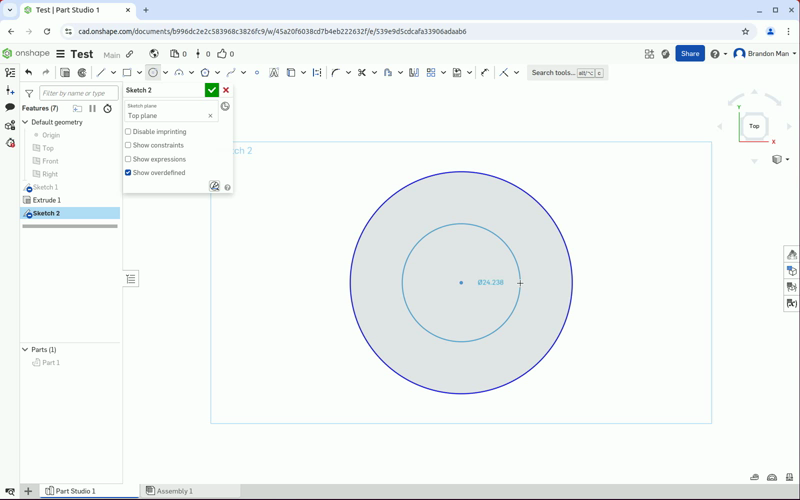
click(520, 282)
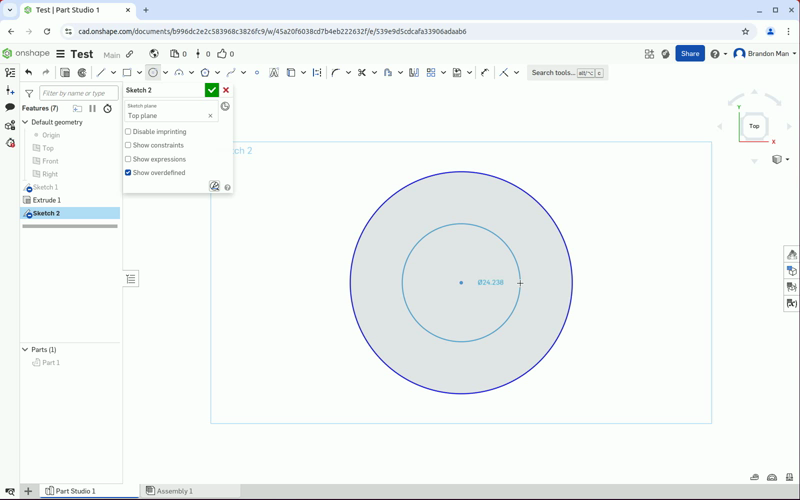
key(esc)
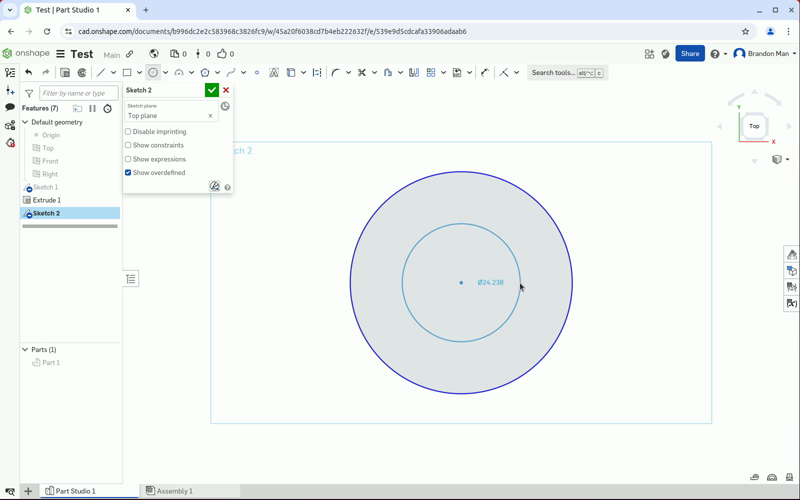
mouse_move(481, 362)
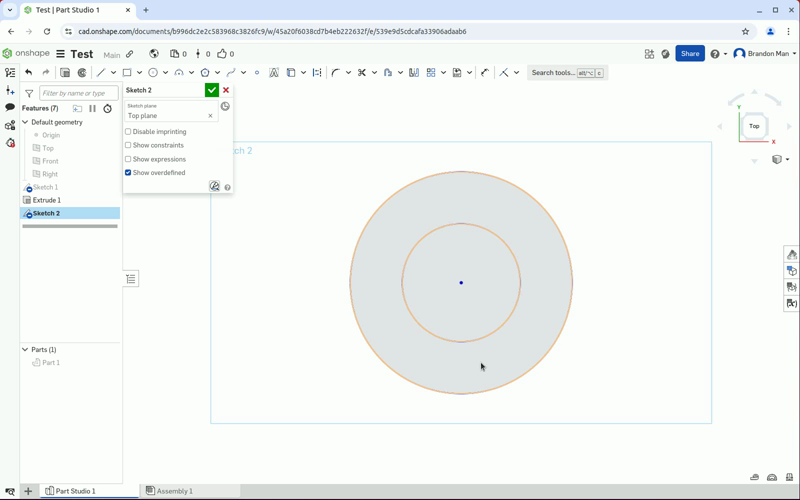
click(481, 362)
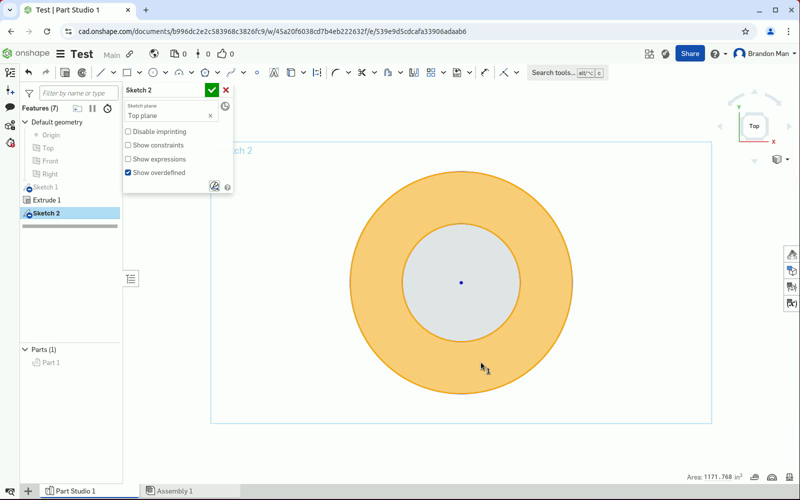
mouse_move(73, 352)
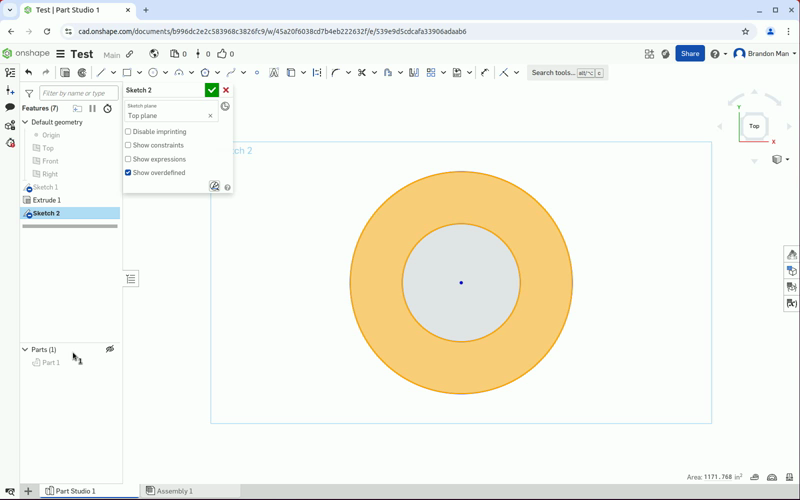
key(shift+y)
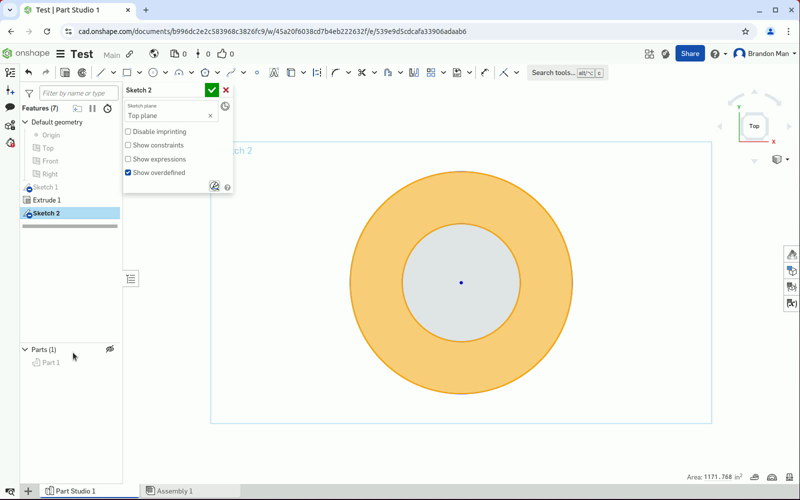
key(shift+e)
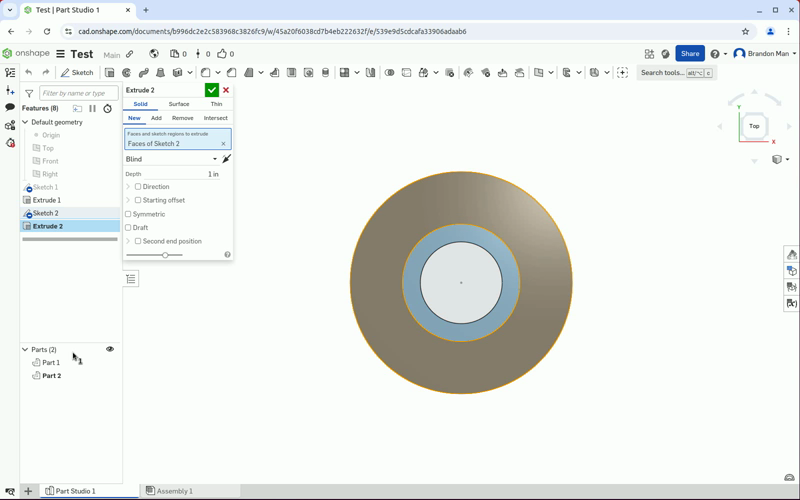
mouse_move(143, 106)
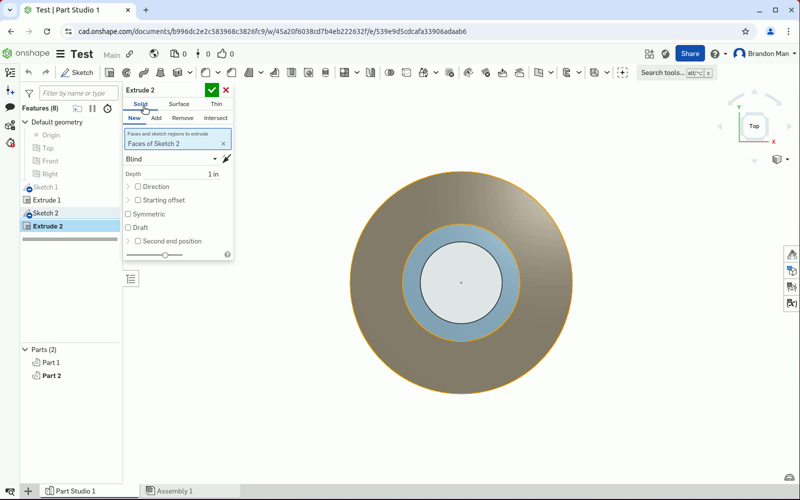
click(143, 106)
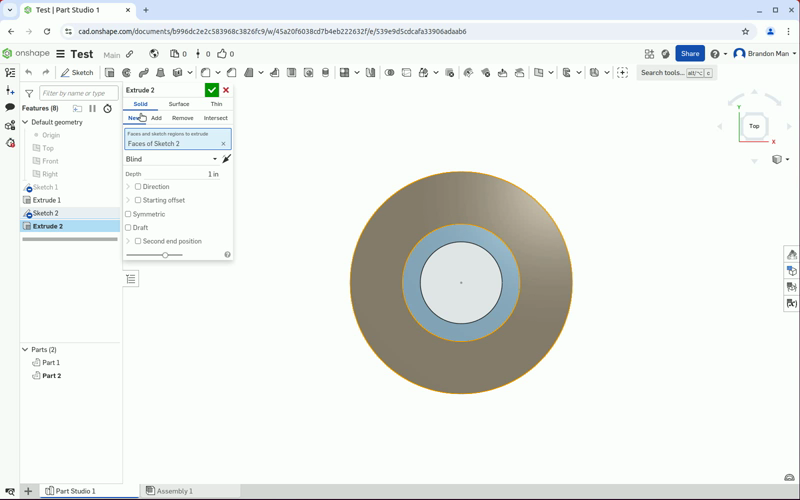
mouse_move(137, 120)
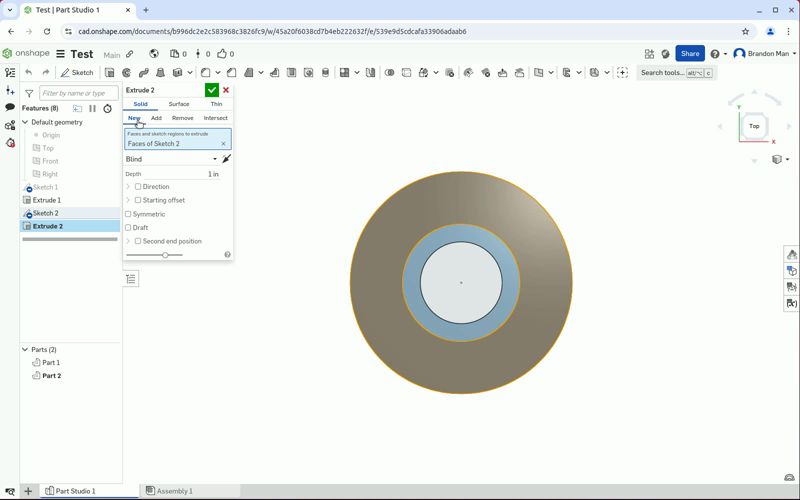
click(137, 120)
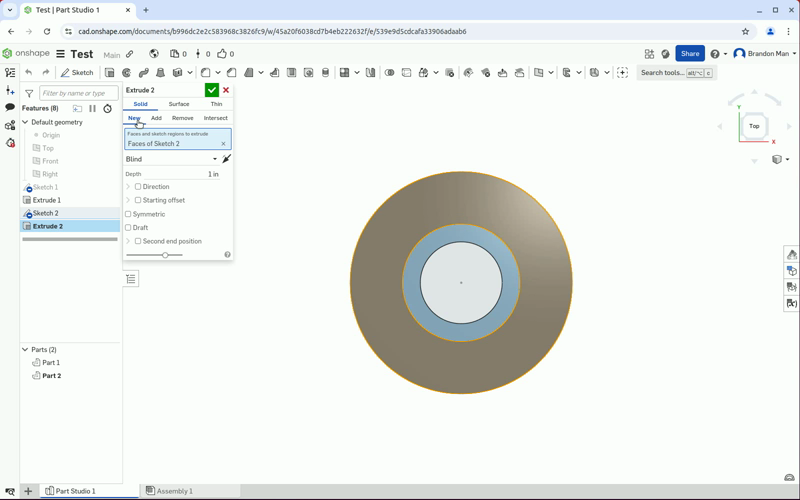
key(tab, 4)
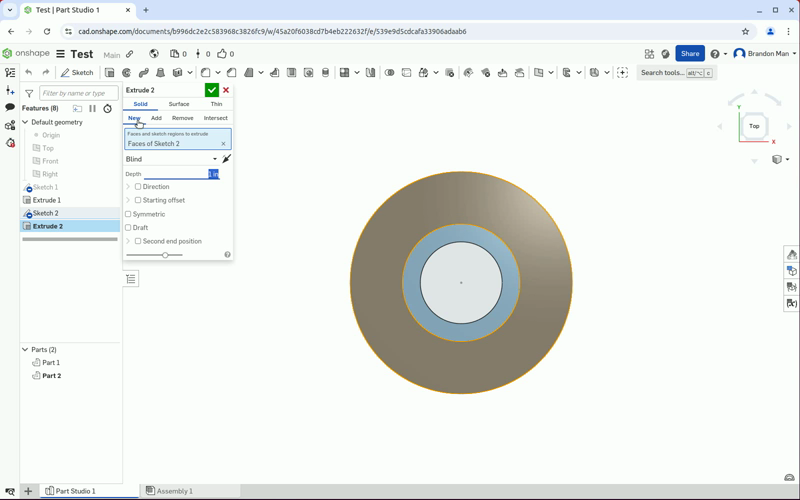
text(-2.166)
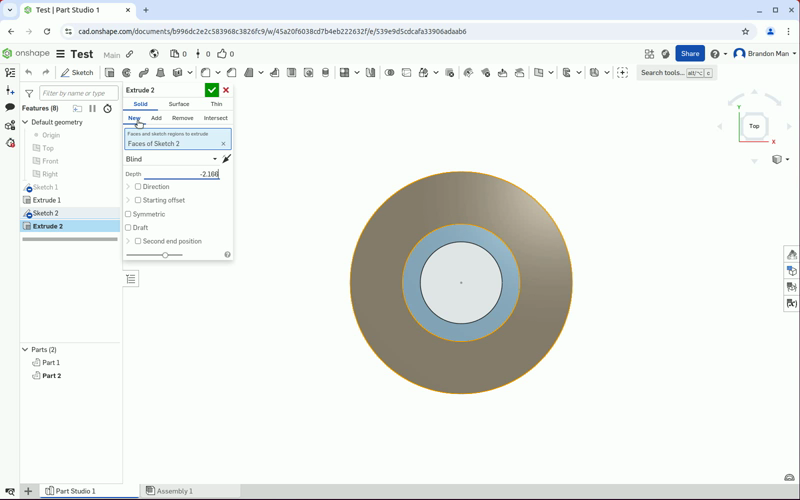
key(enter)
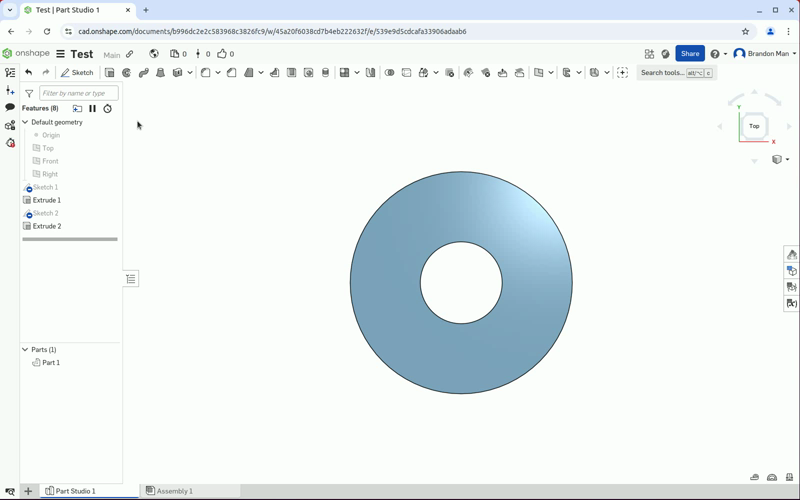
key(shift+h)
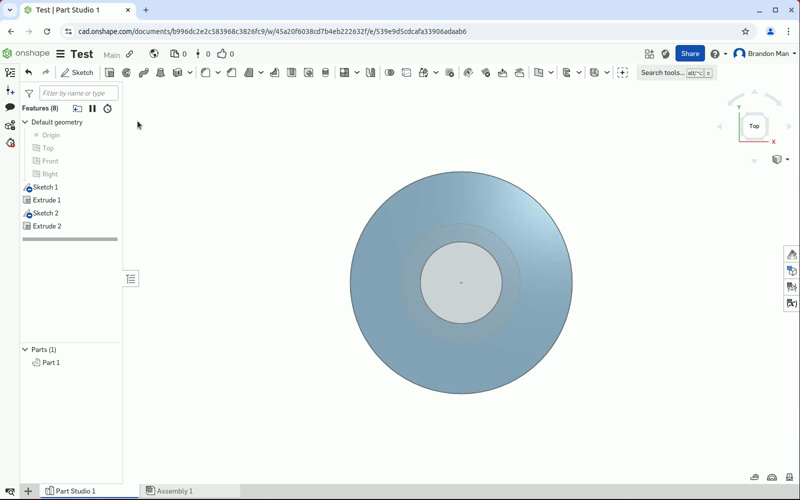
key(shift+h)
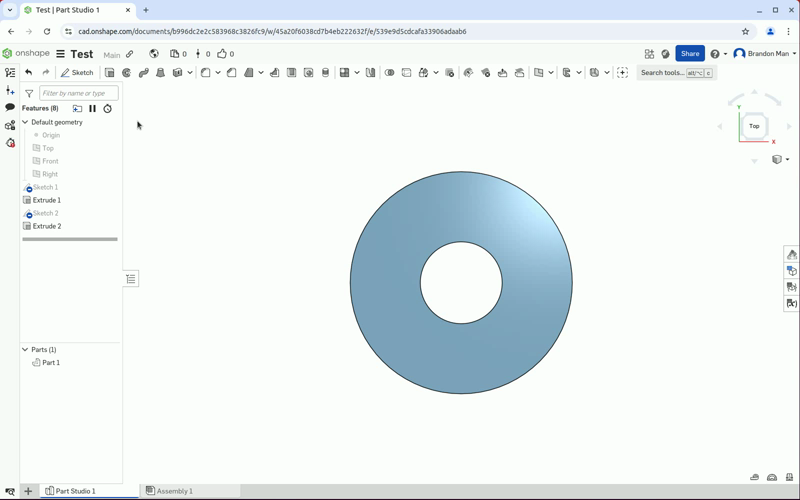
mouse_move(73, 189)
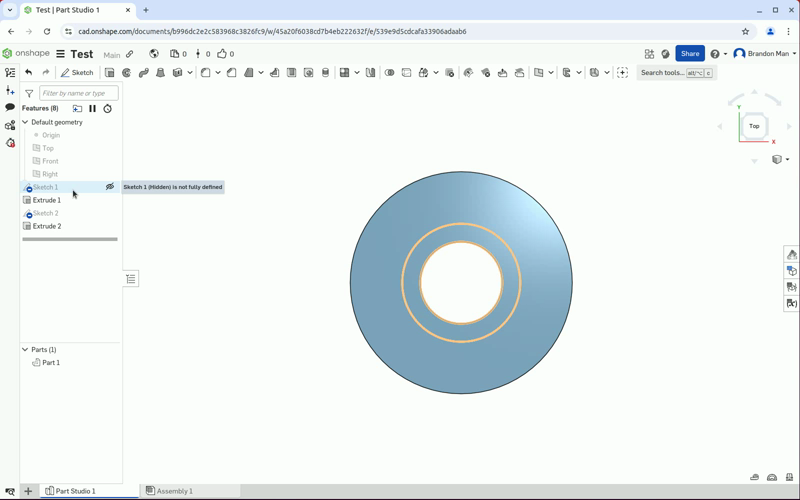
click(73, 189)
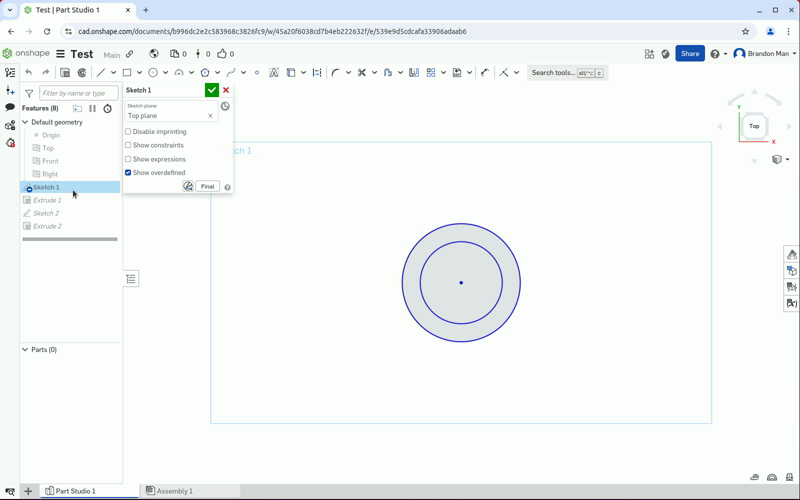
mouse_move(229, 92)
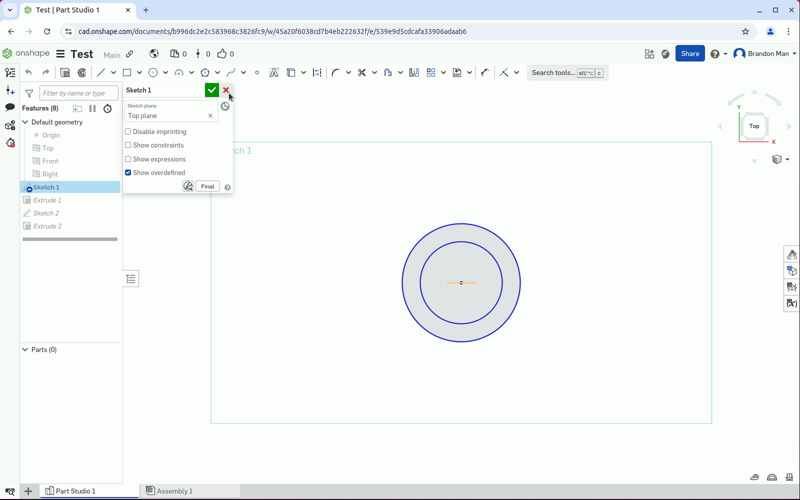
click(229, 92)
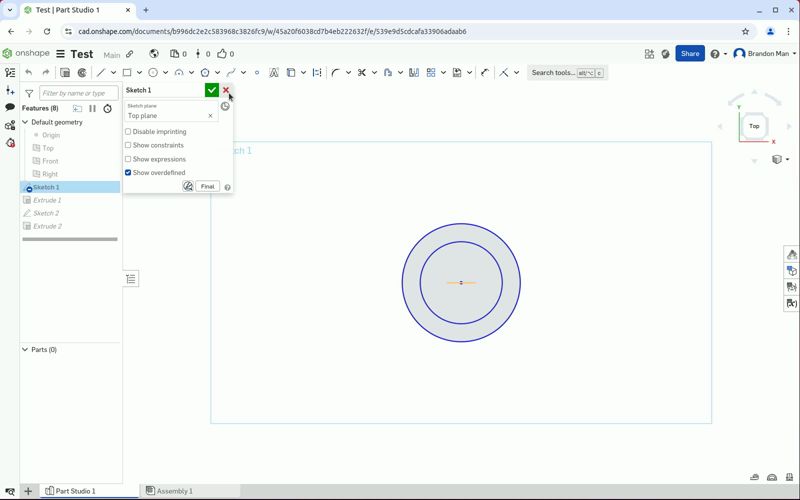
key(shift+s)
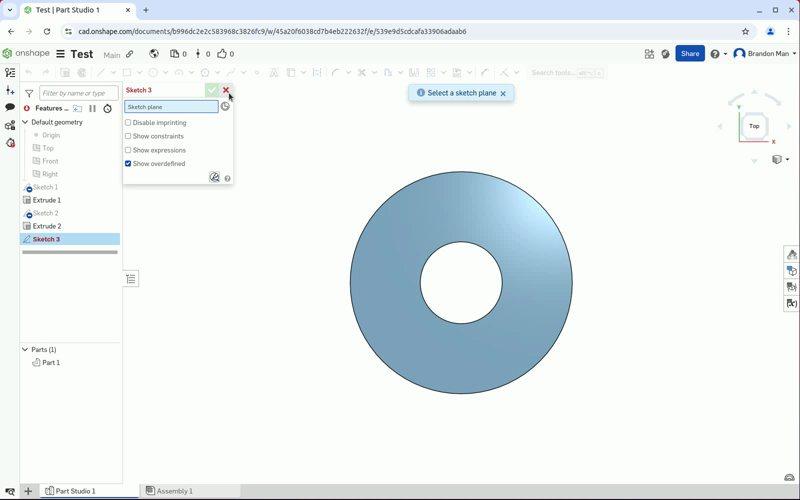
mouse_move(73, 150)
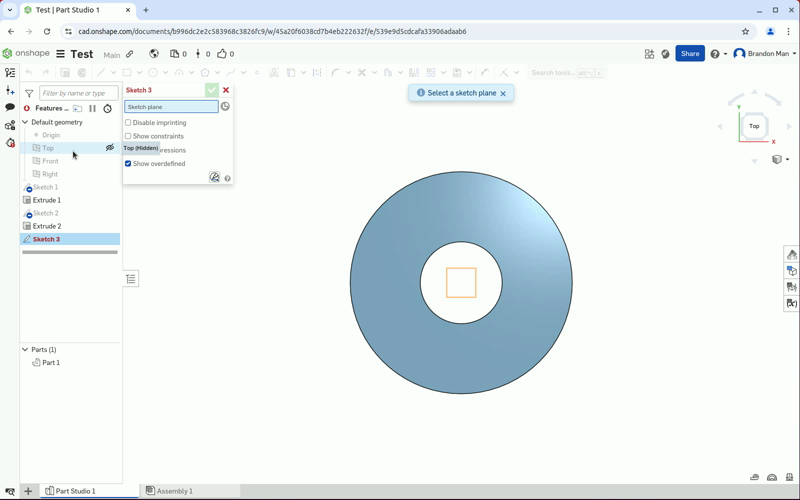
click(73, 150)
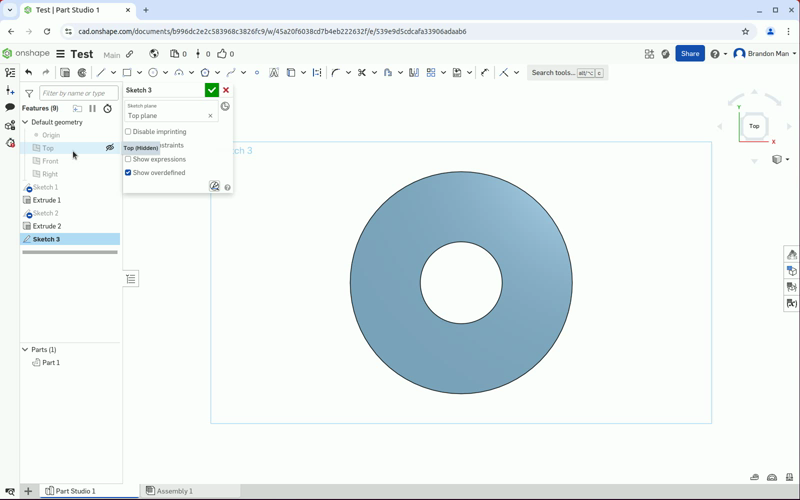
mouse_move(73, 352)
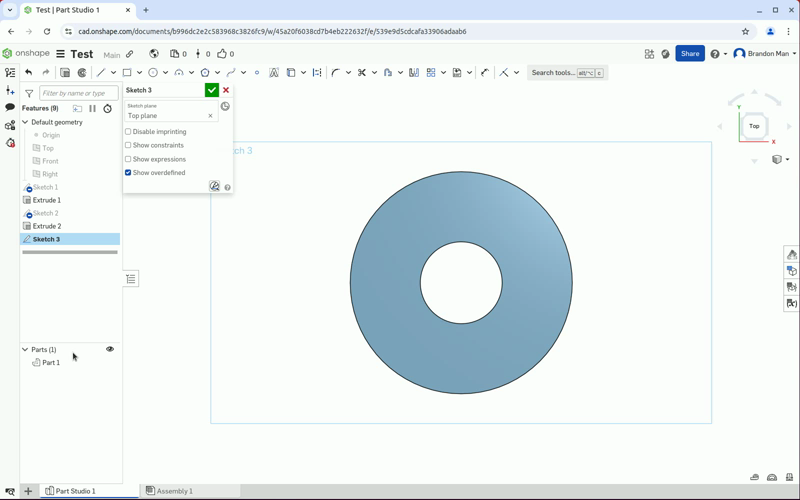
key(y)
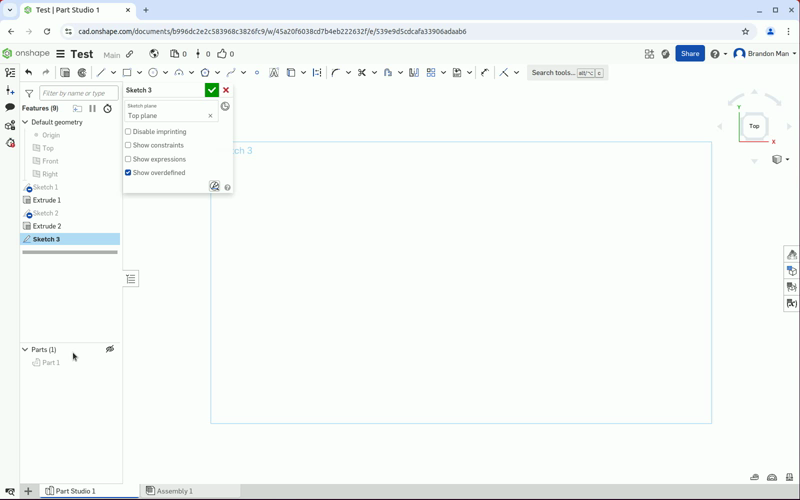
key(c)
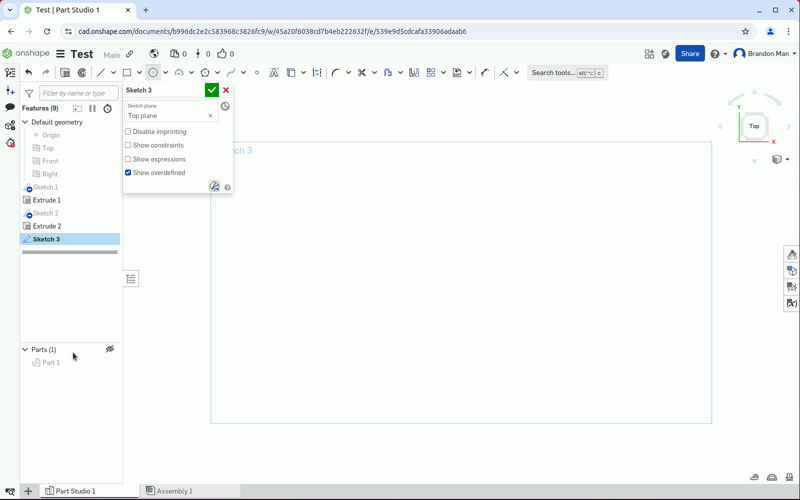
key_down(shift)
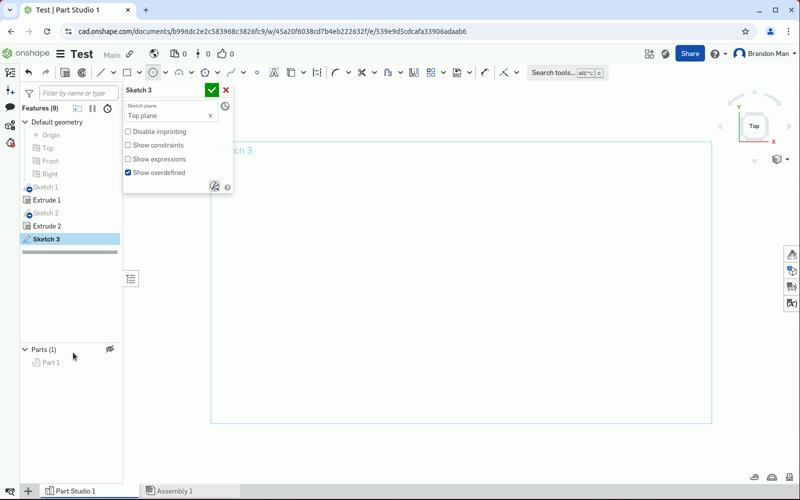
mouse_move(461, 282)
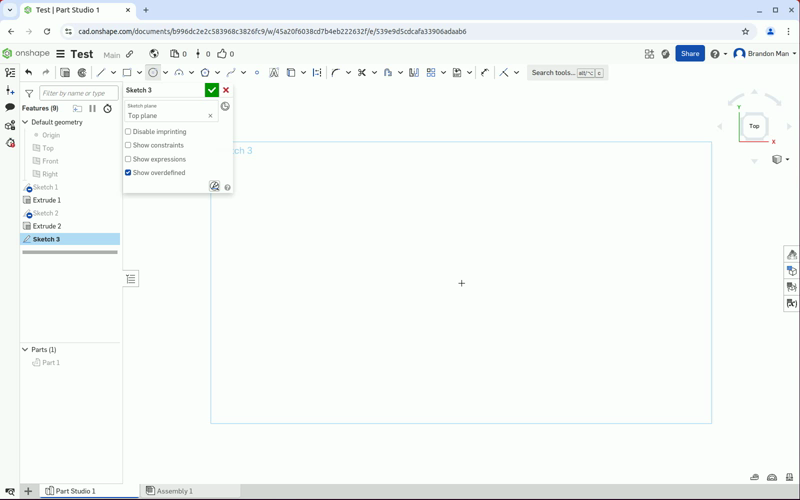
click(461, 282)
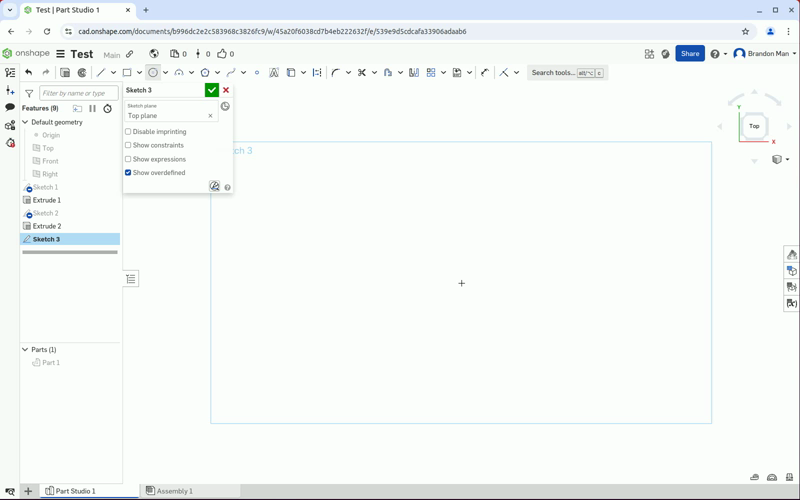
key_up(shift)
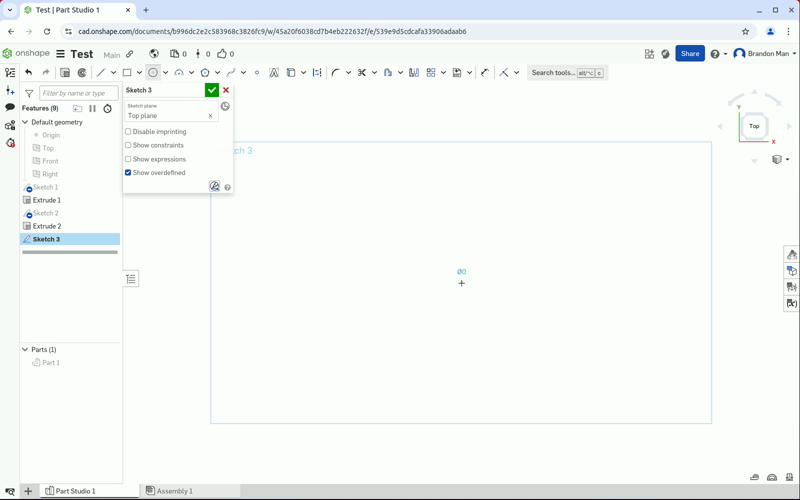
mouse_move(504, 282)
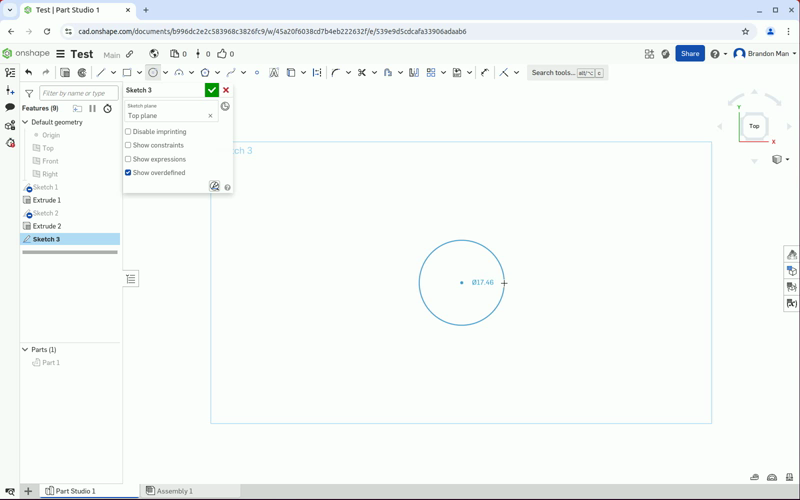
click(504, 282)
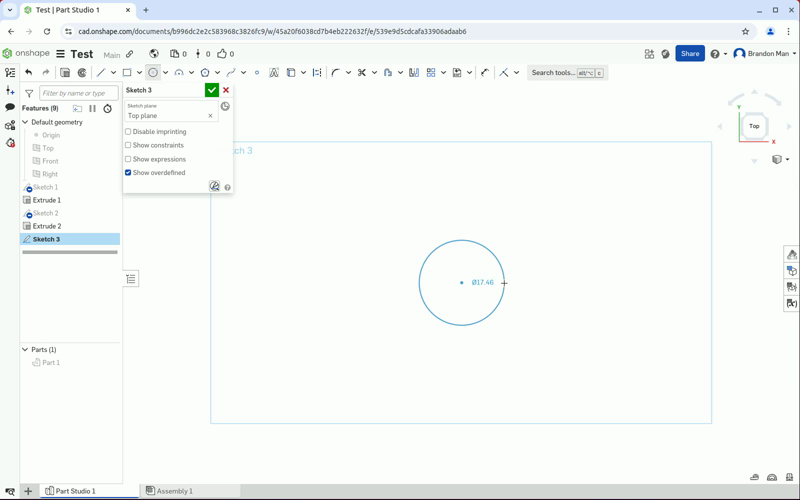
key(esc)
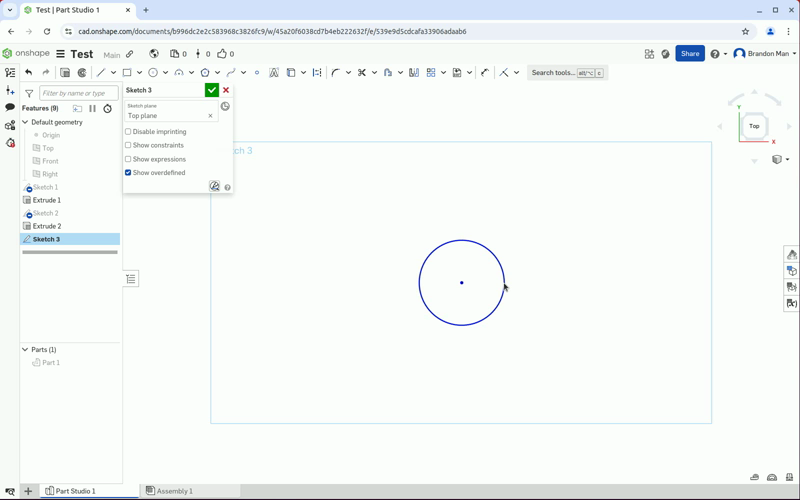
mouse_move(459, 245)
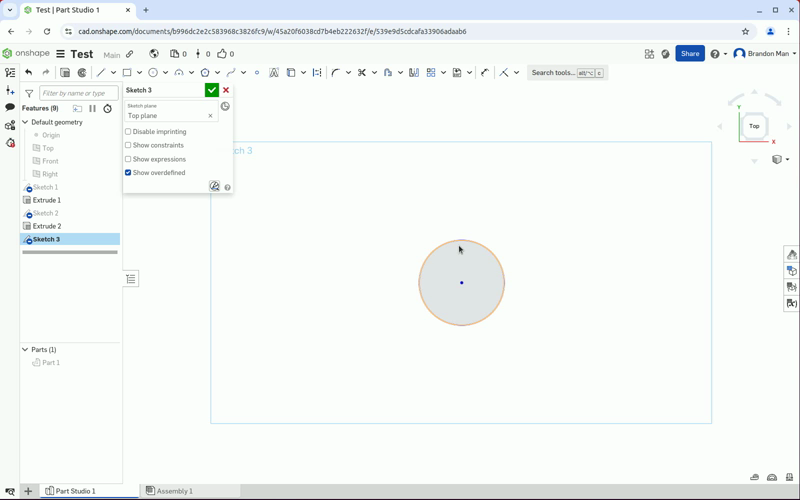
click(459, 245)
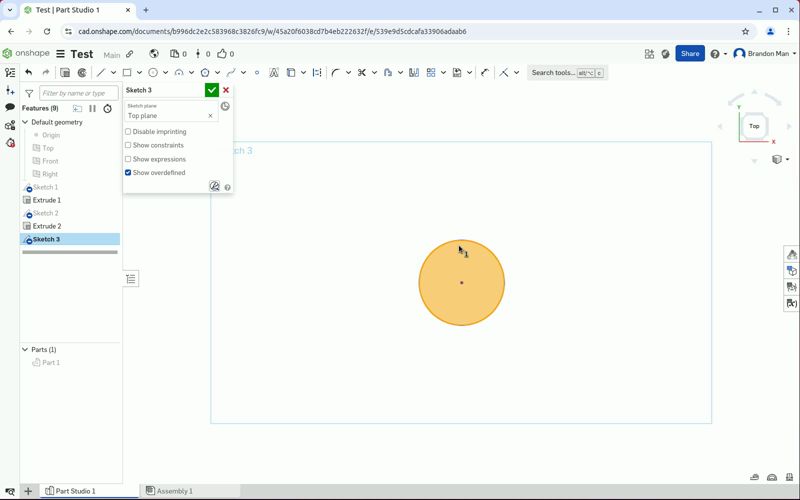
mouse_move(73, 352)
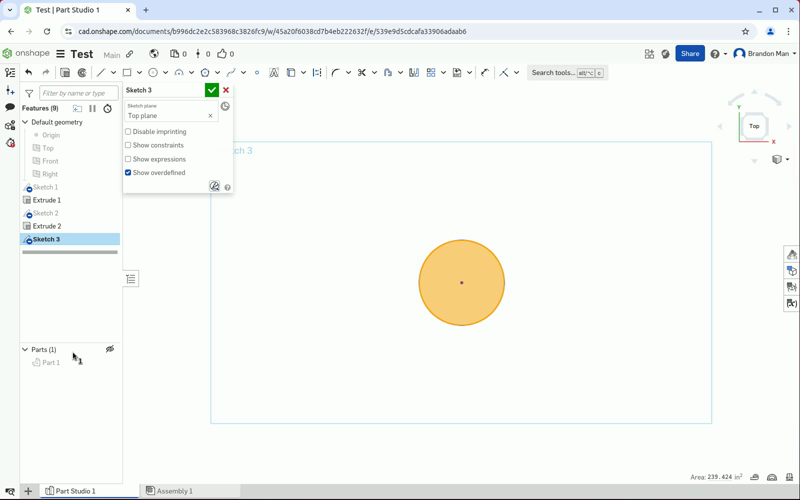
key(shift+y)
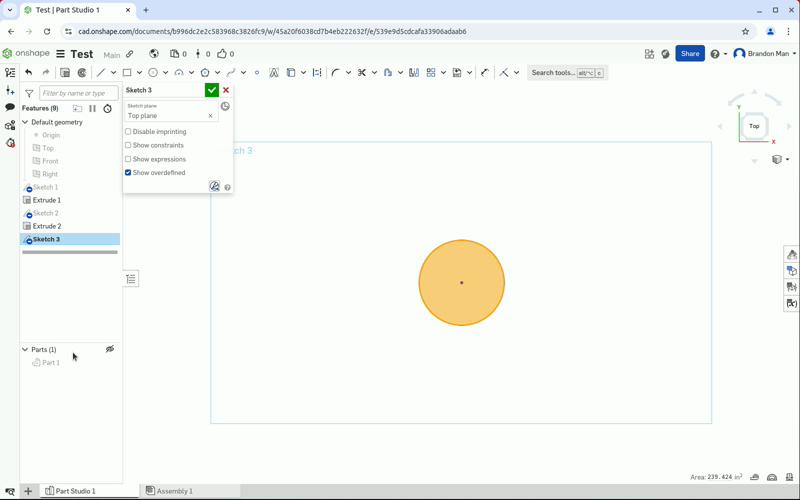
key(shift+e)
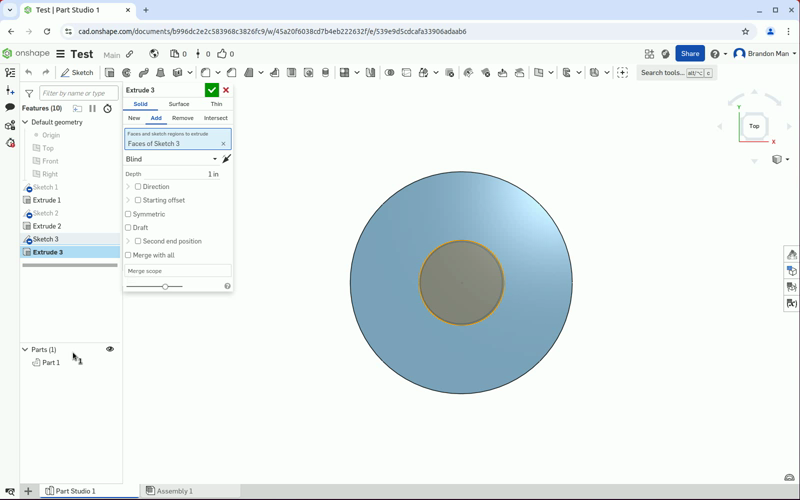
mouse_move(143, 106)
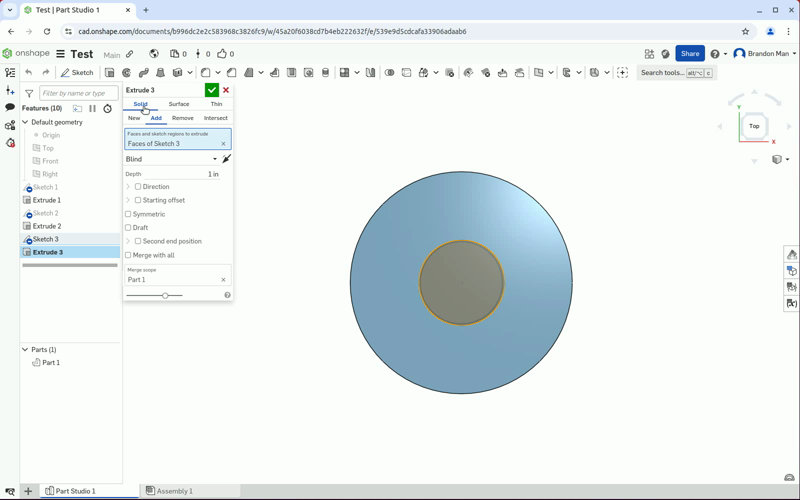
click(143, 106)
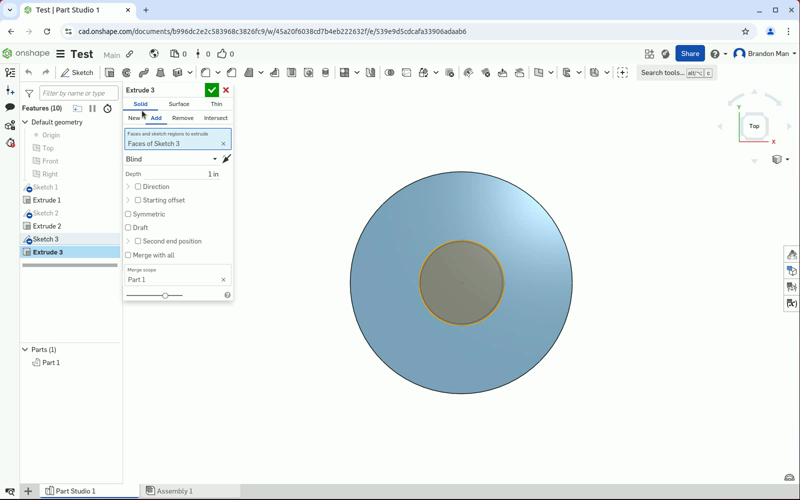
mouse_move(137, 120)
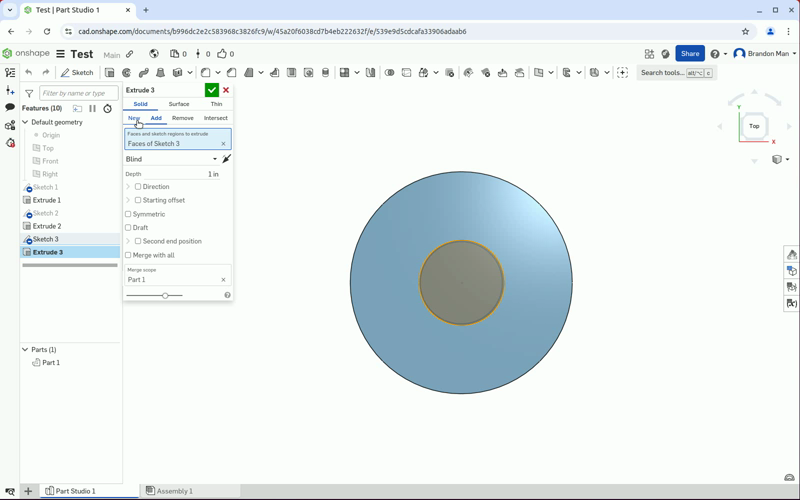
click(137, 120)
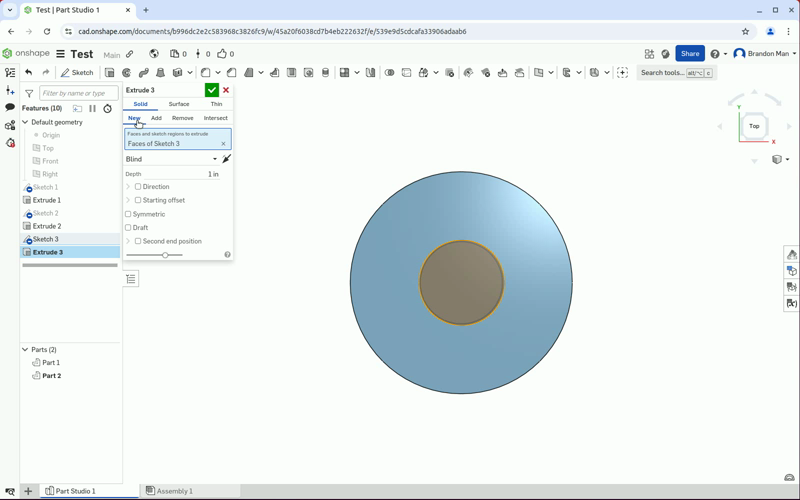
key(tab, 4)
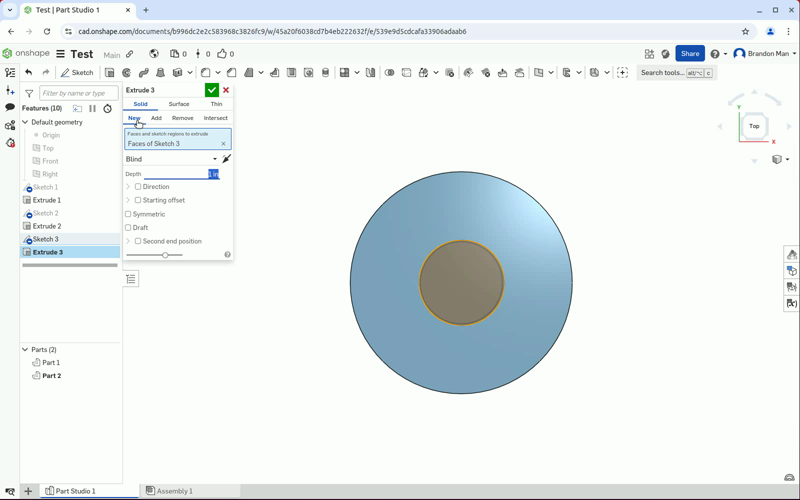
text(-9.388)
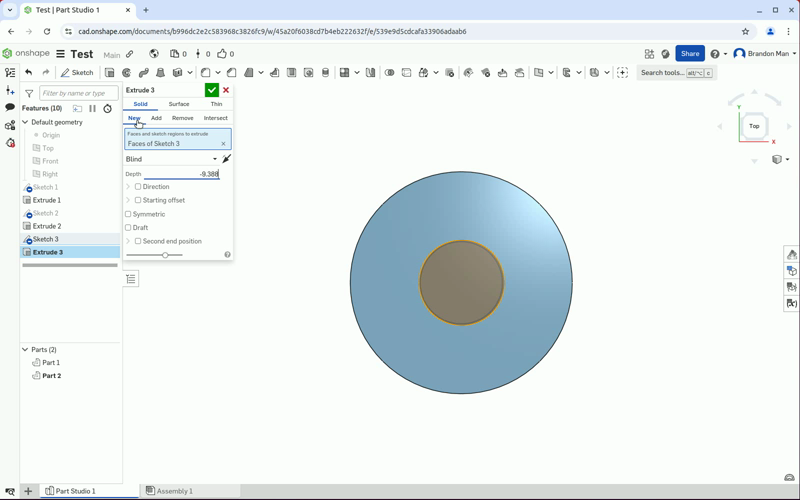
key(enter)
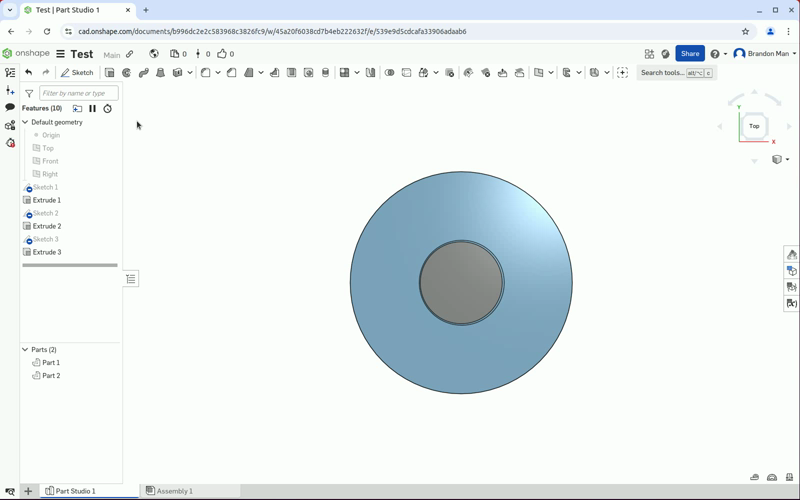
key(shift+h)
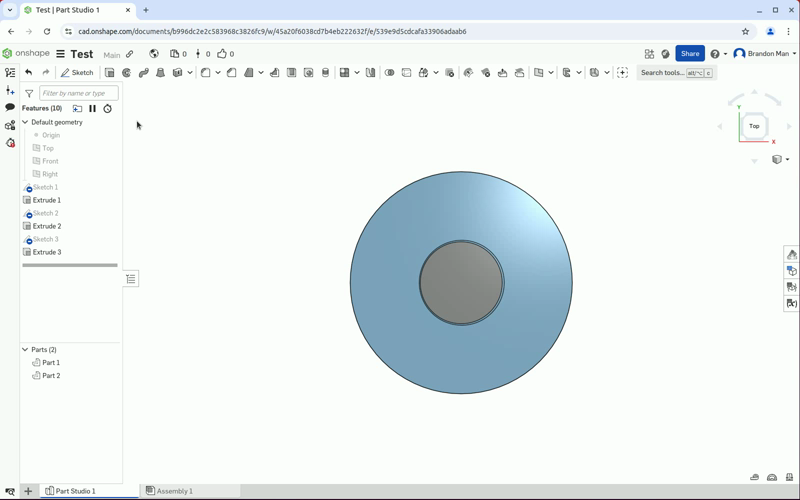
key(shift+h)
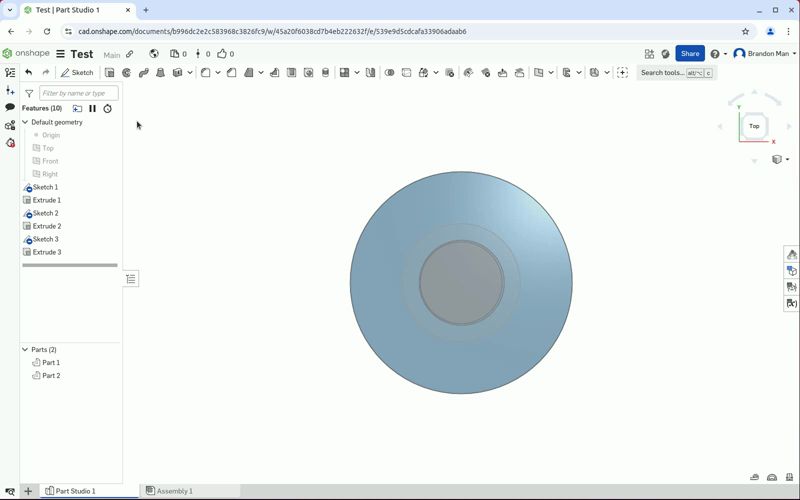
key(shift+7)
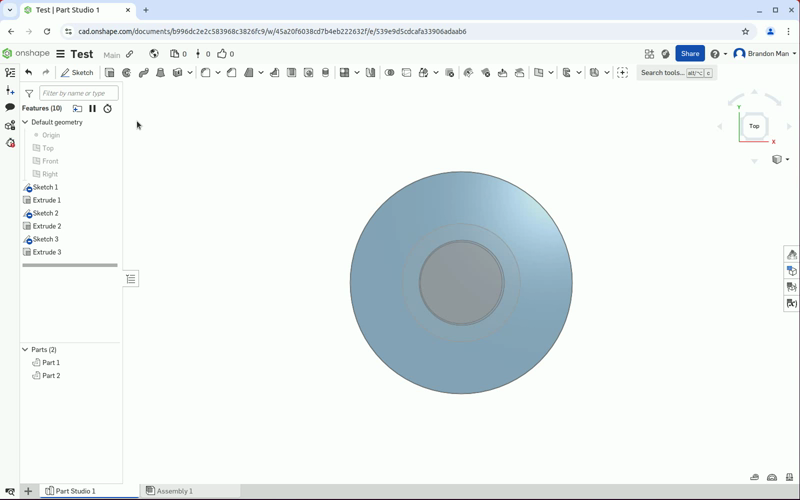
key(up, 3)
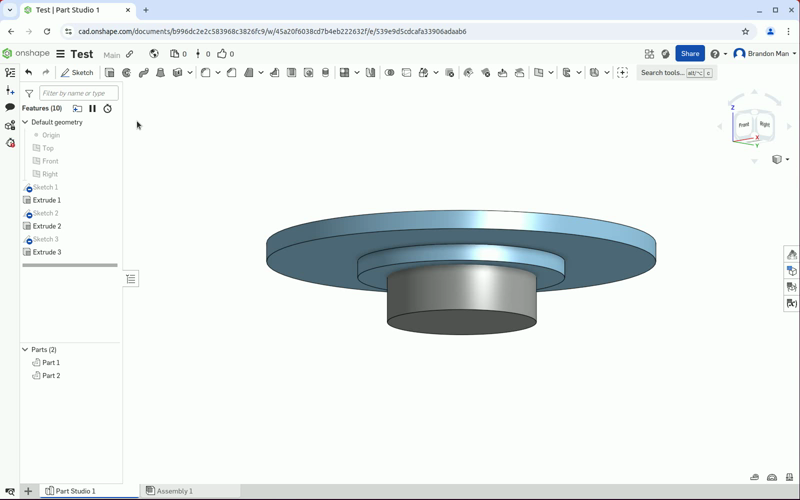
key(left, 3)
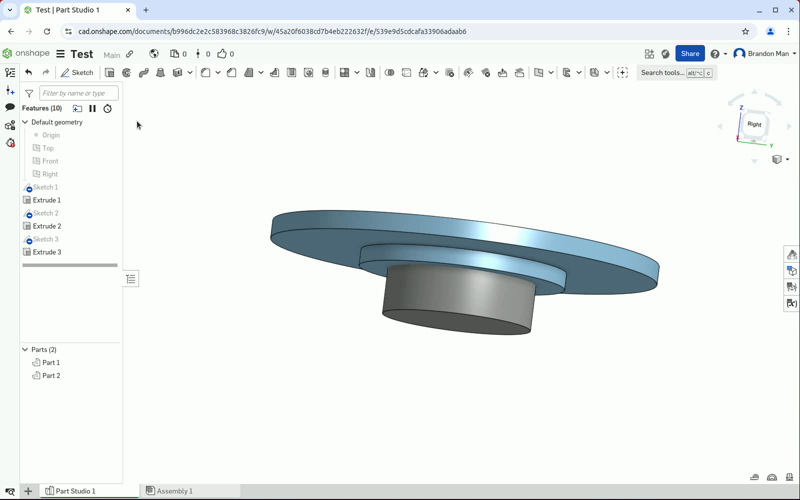
key(right, 3)
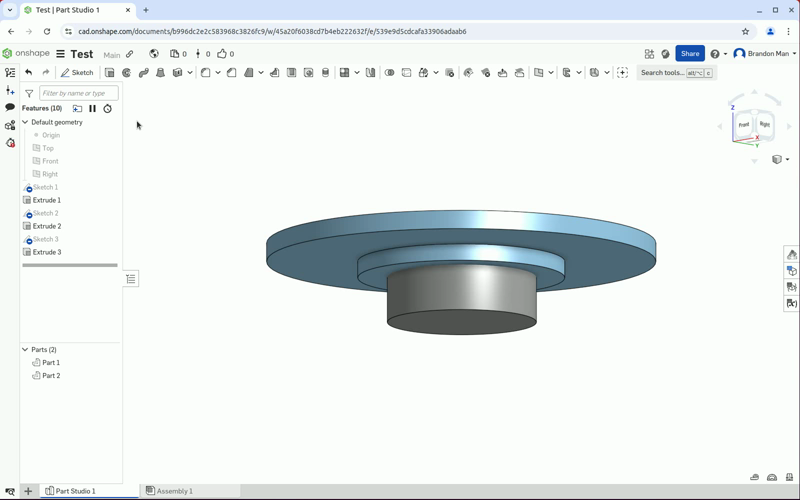
key(down, 3)
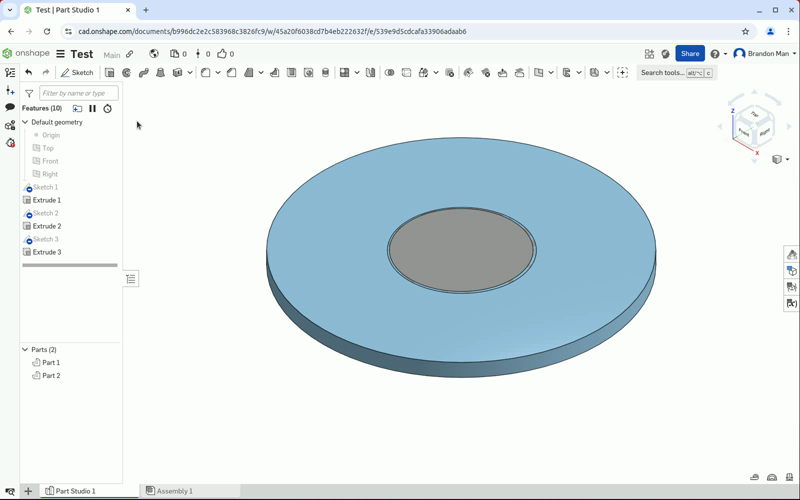
mouse_move(73, 189)
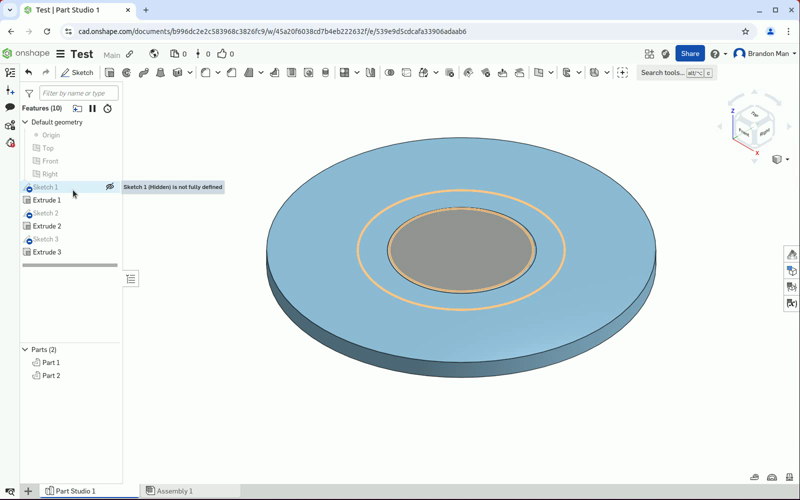
click(73, 189)